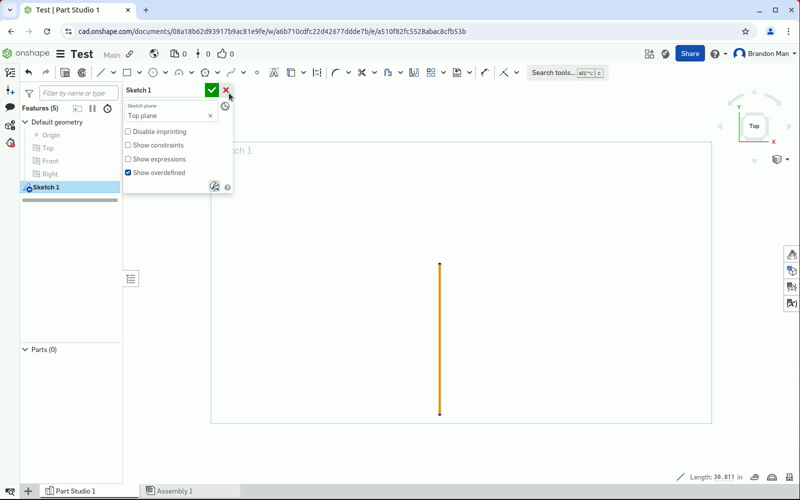
key(shift+h)
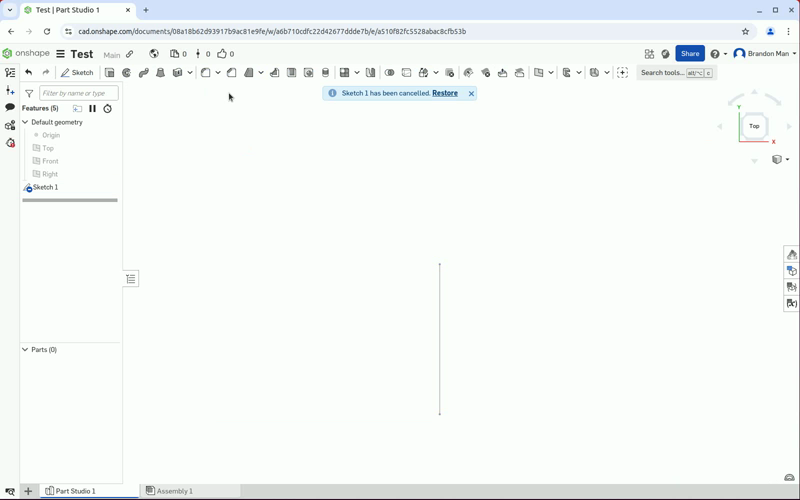
key(shift+s)
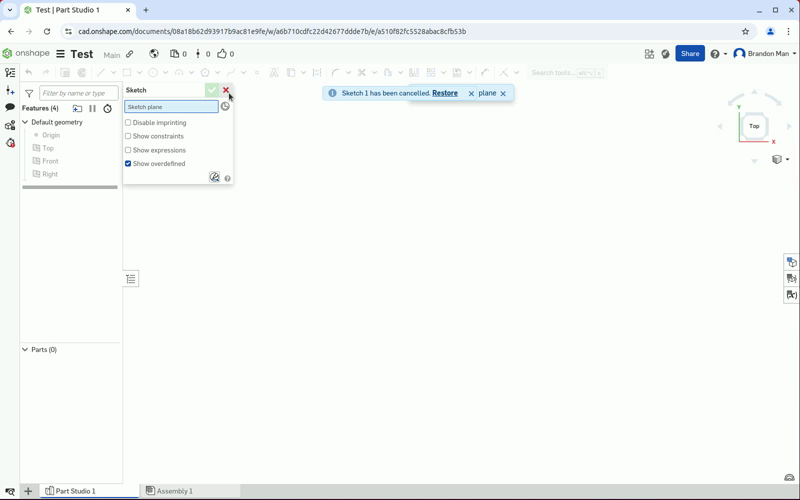
mouse_move(73, 150)
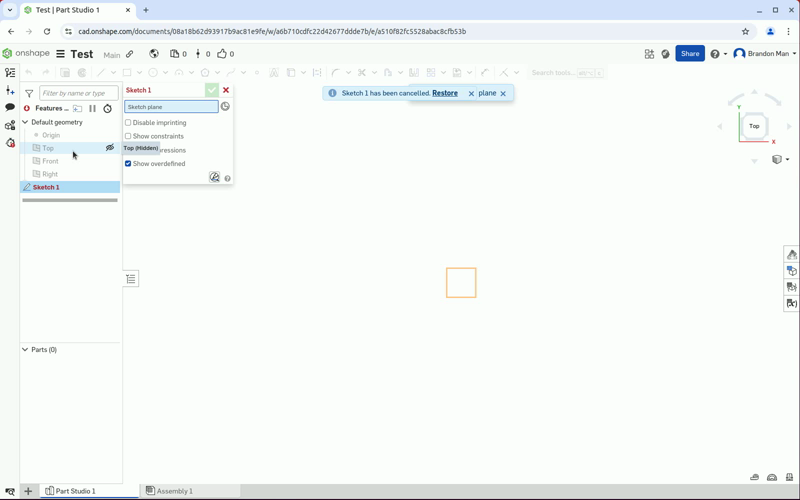
click(73, 150)
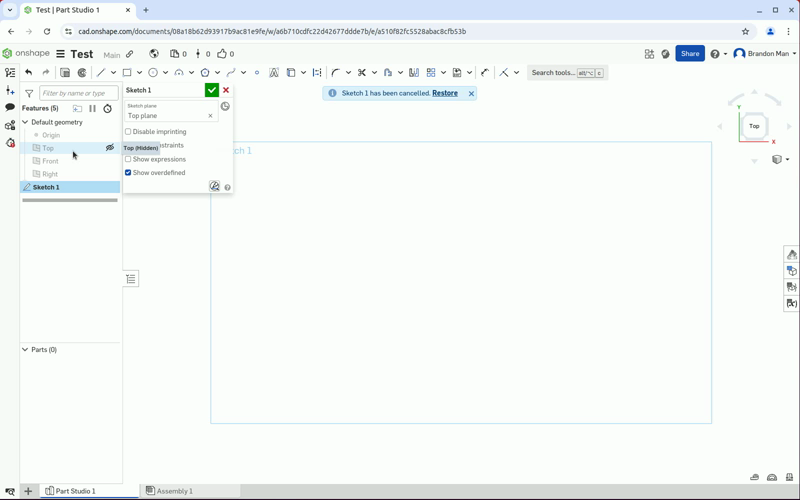
mouse_move(73, 352)
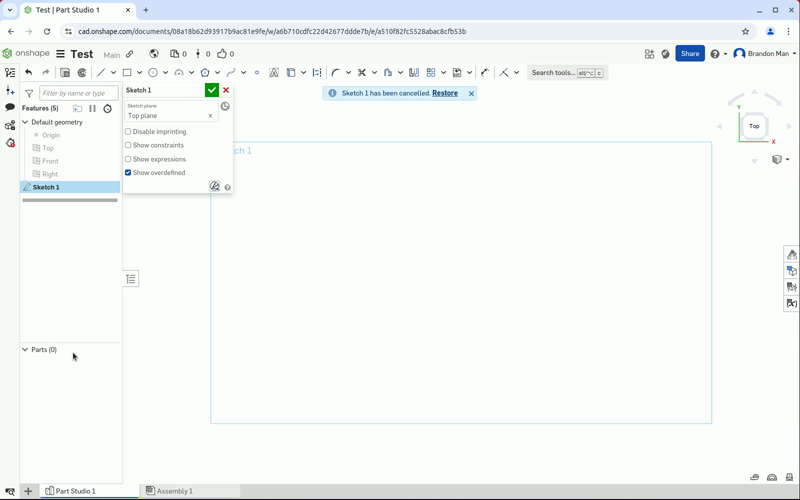
key(y)
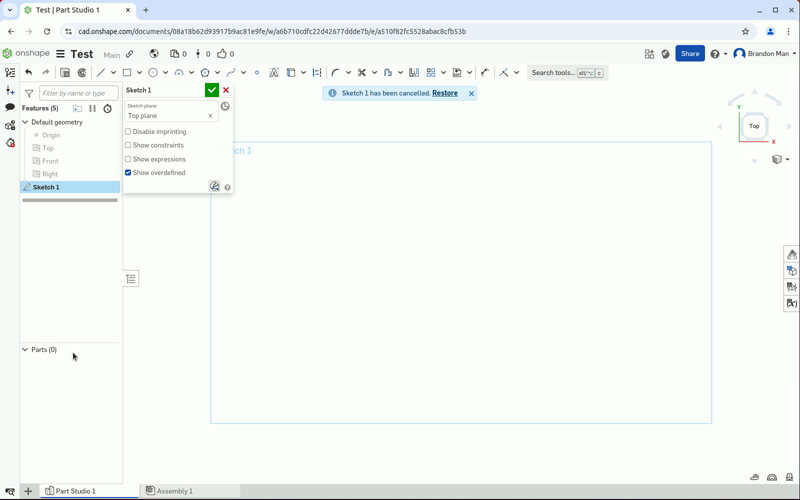
key(l)
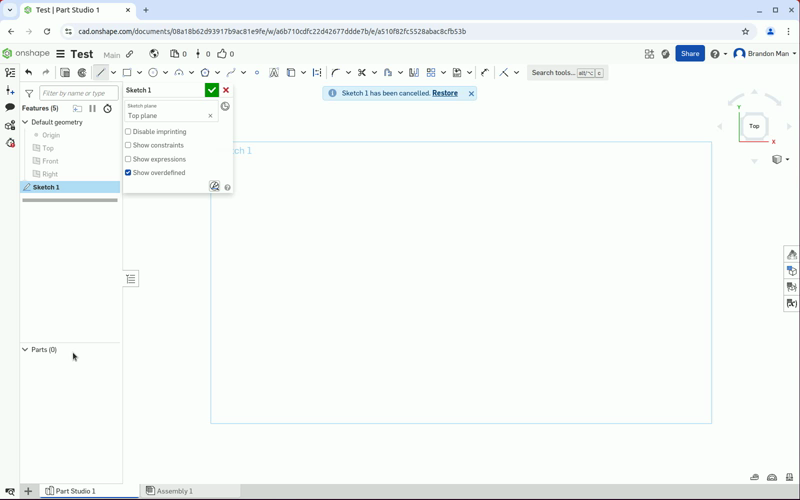
key_down(shift)
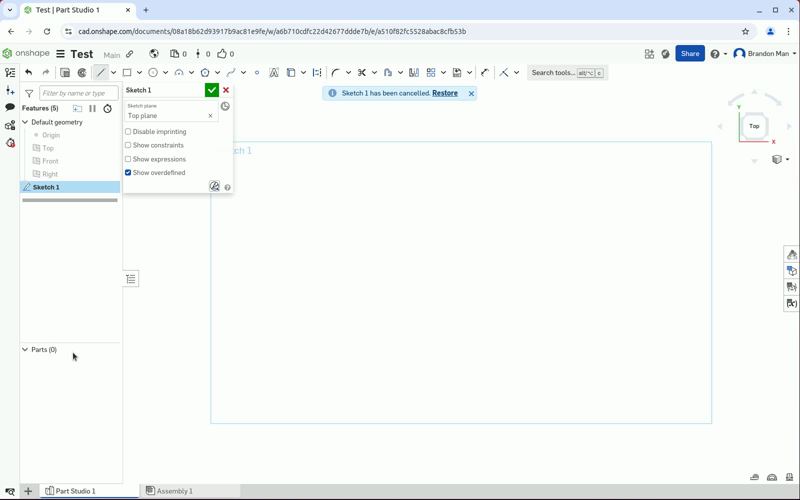
mouse_move(363, 282)
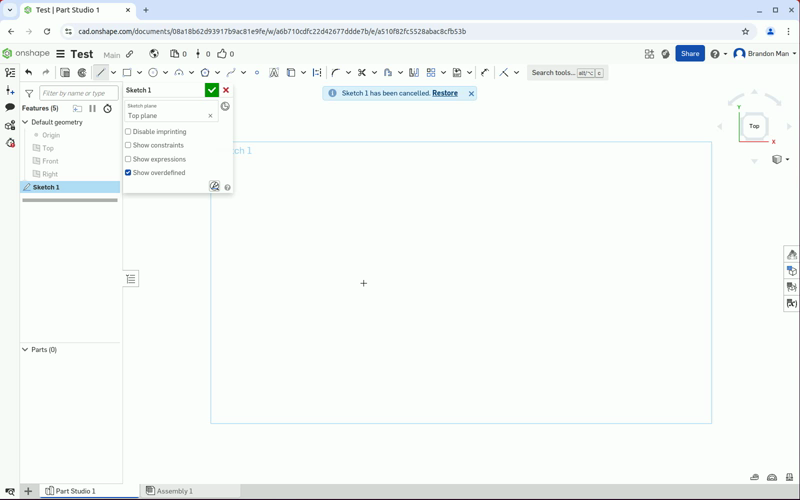
click(363, 282)
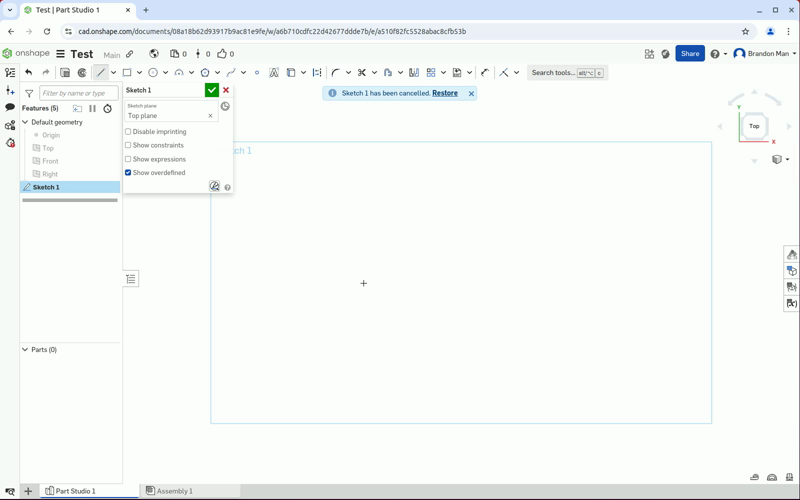
key_up(shift)
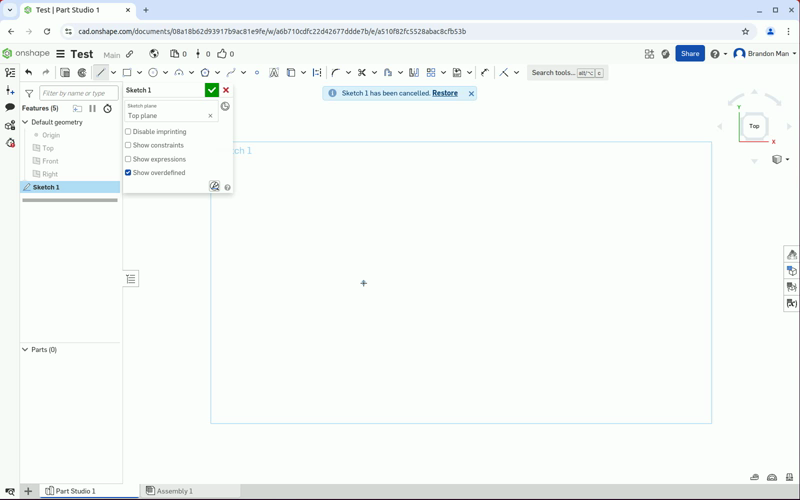
key_down(shift)
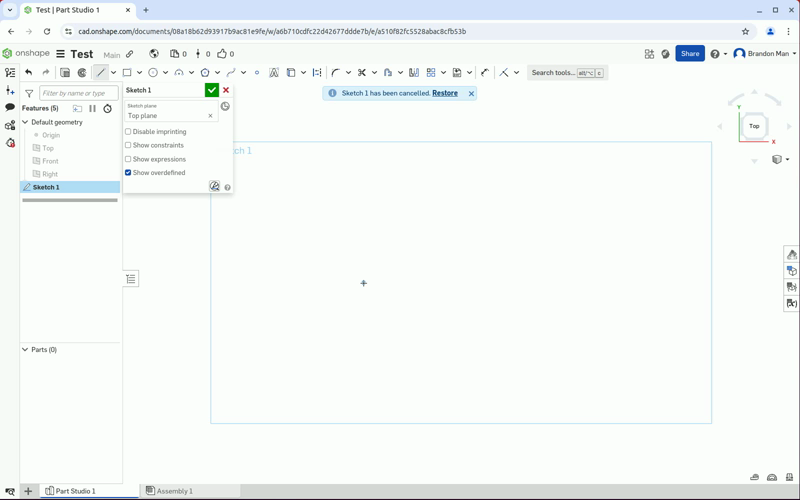
mouse_move(461, 282)
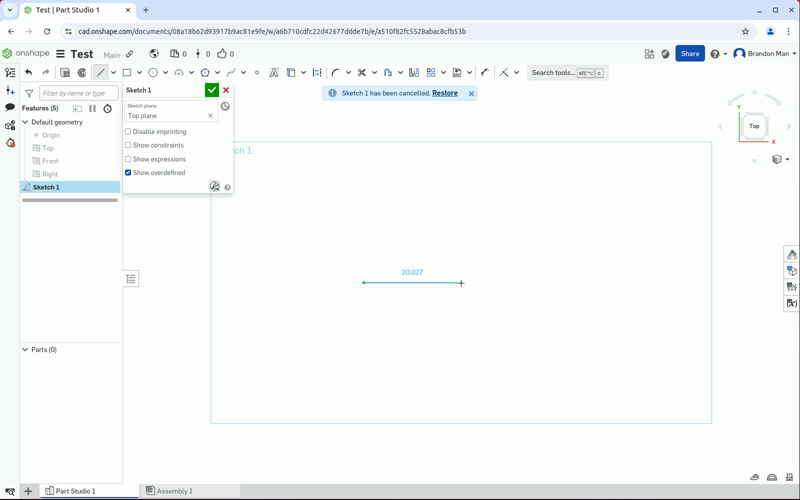
click(461, 282)
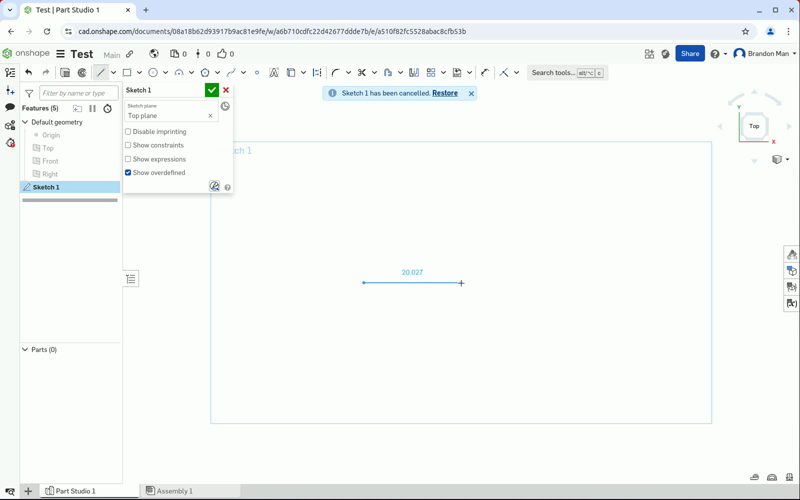
key_up(shift)
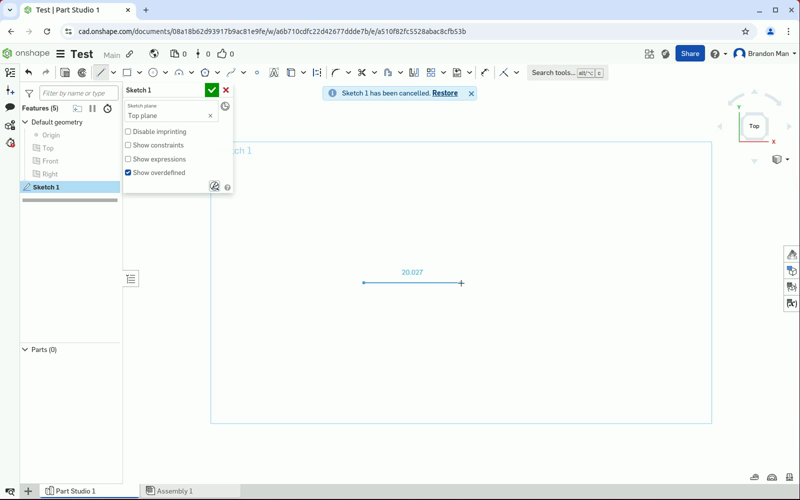
key_down(shift)
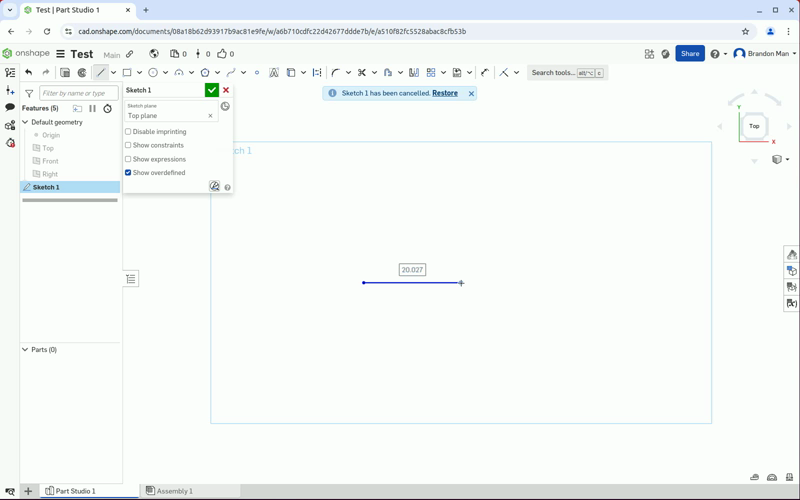
mouse_move(491, 282)
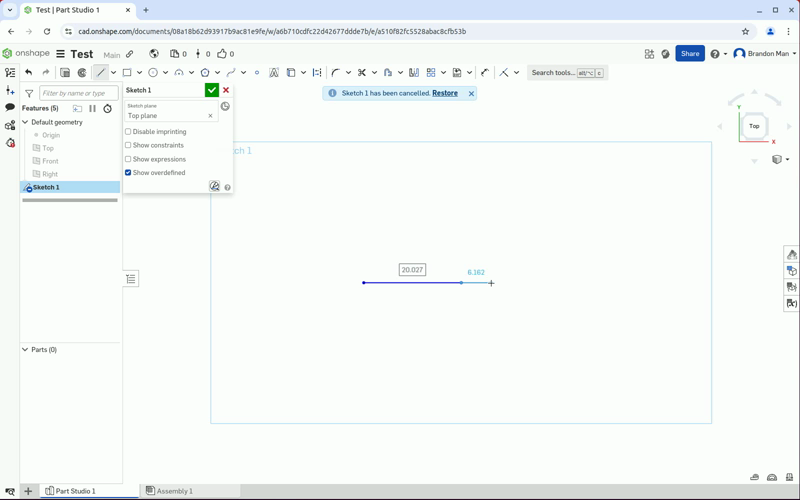
mouse_move(461, 235)
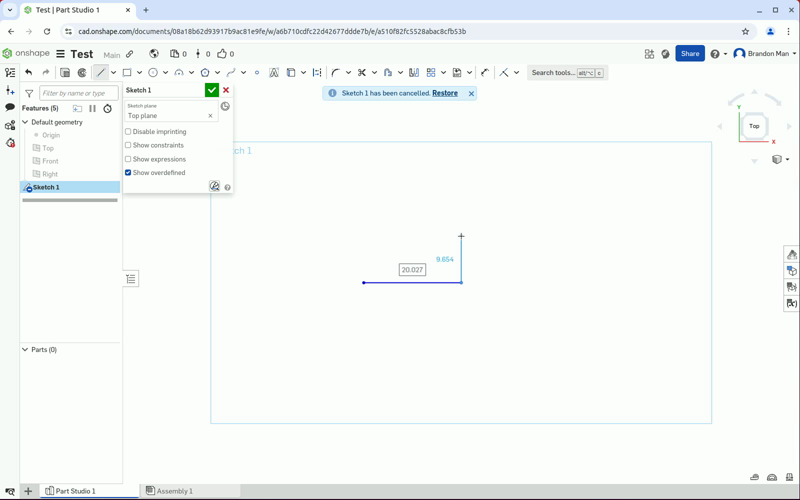
click(461, 235)
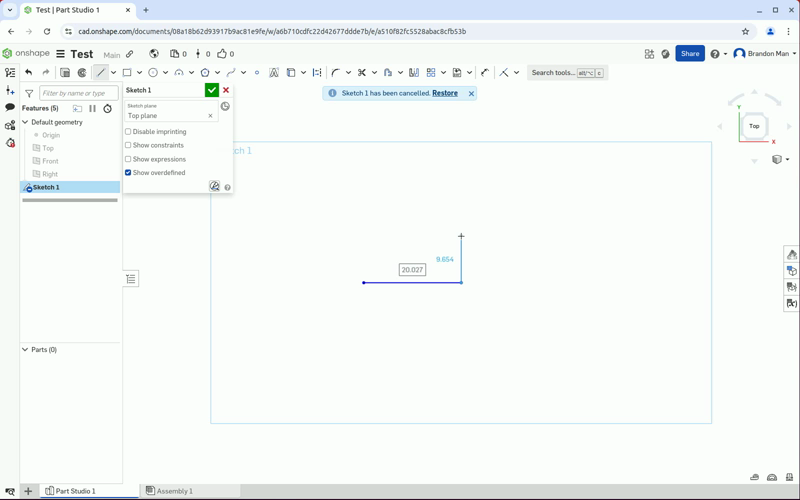
key_up(shift)
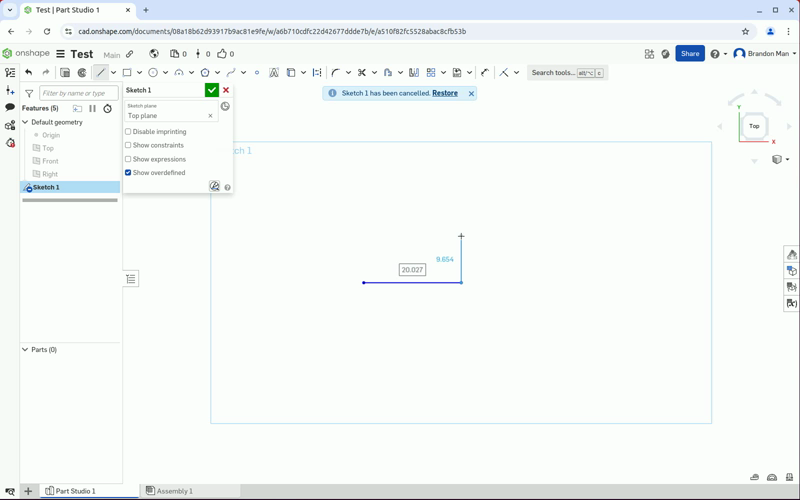
key_down(shift)
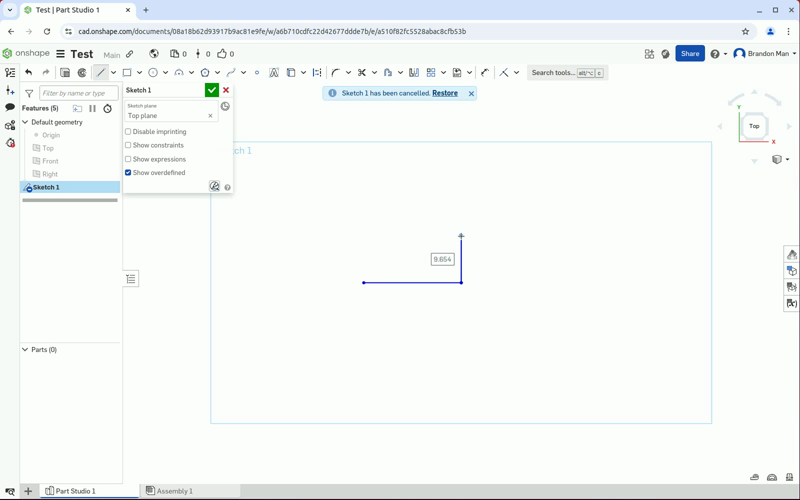
mouse_move(363, 235)
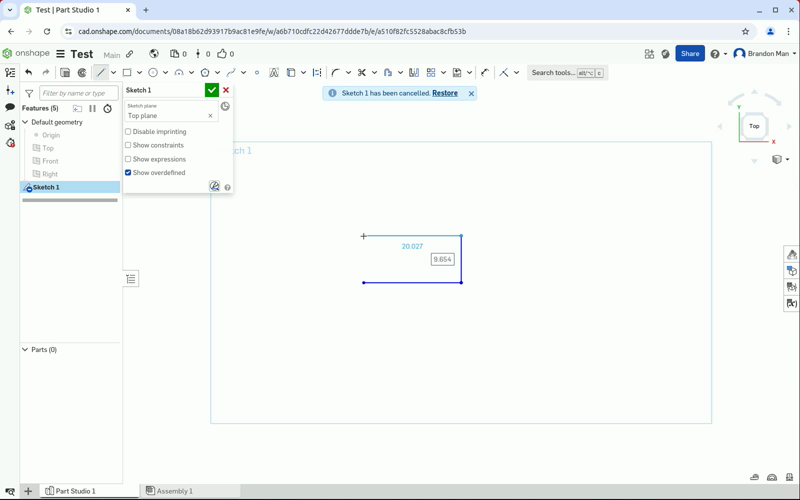
click(363, 235)
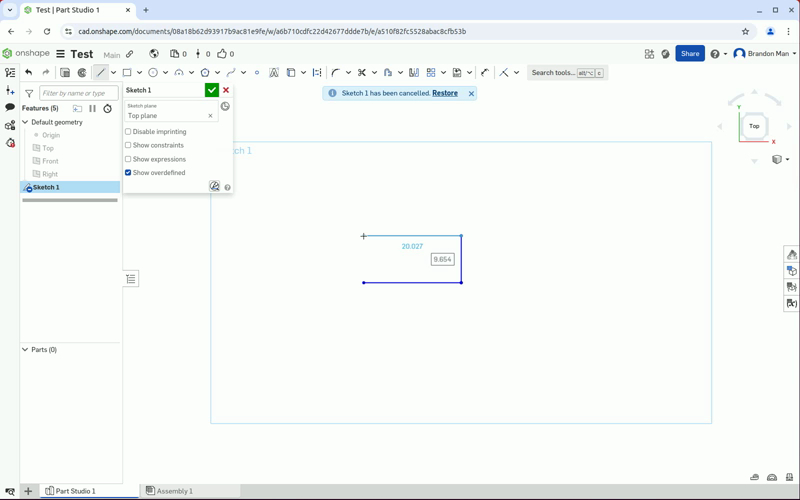
key_up(shift)
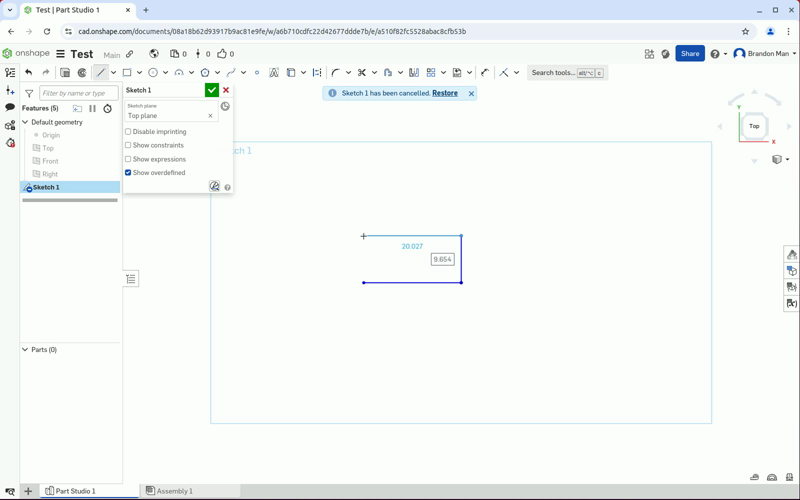
mouse_move(393, 235)
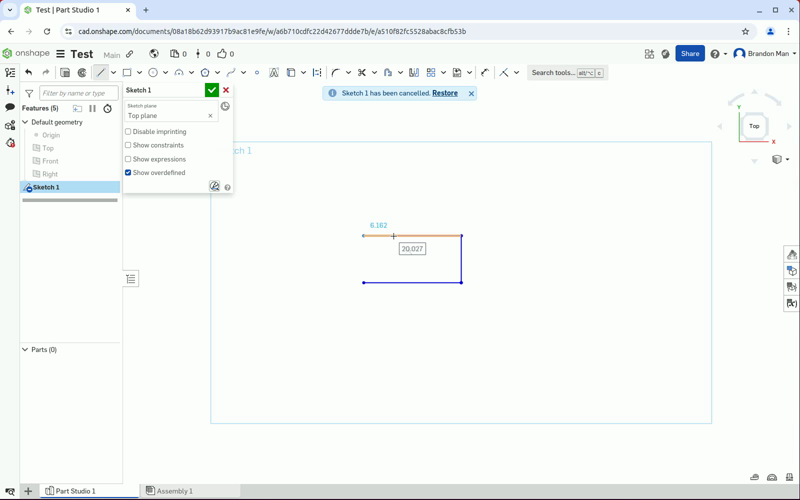
key_down(shift)
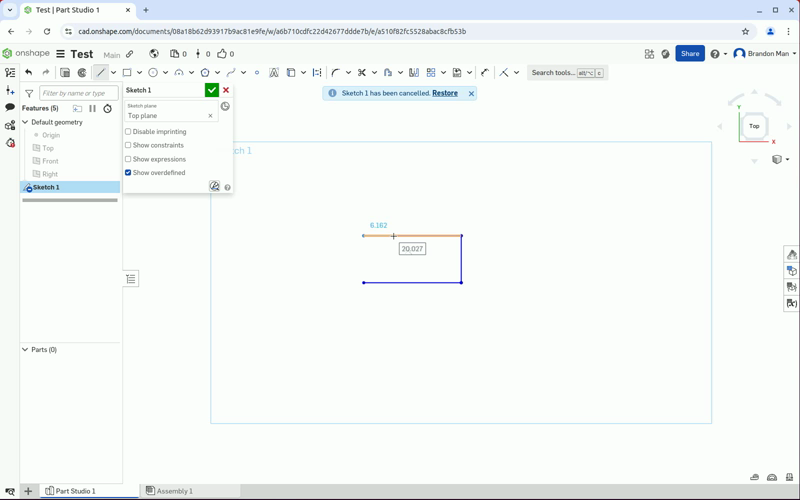
mouse_move(363, 282)
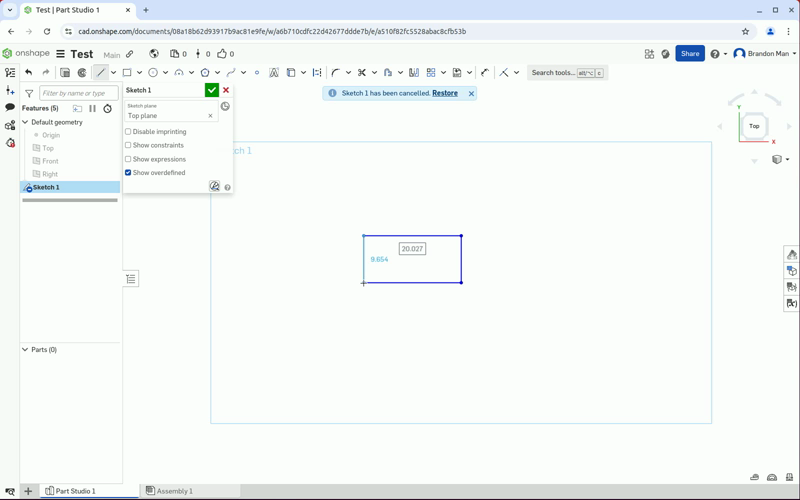
key_up(shift)
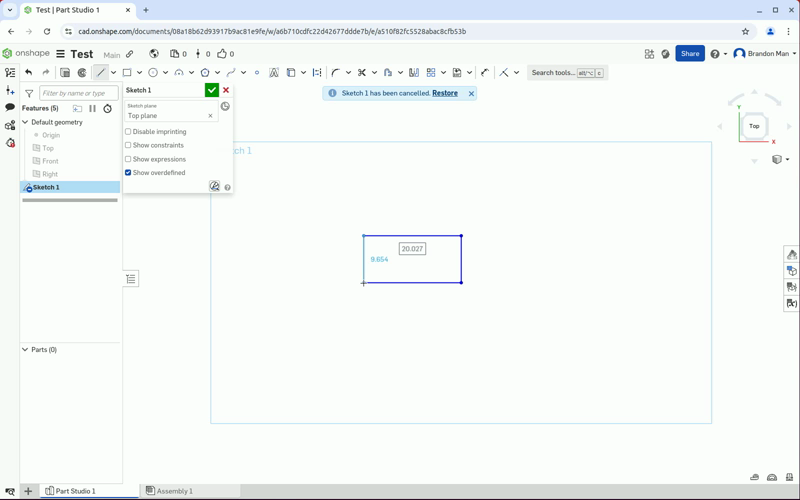
click(363, 282)
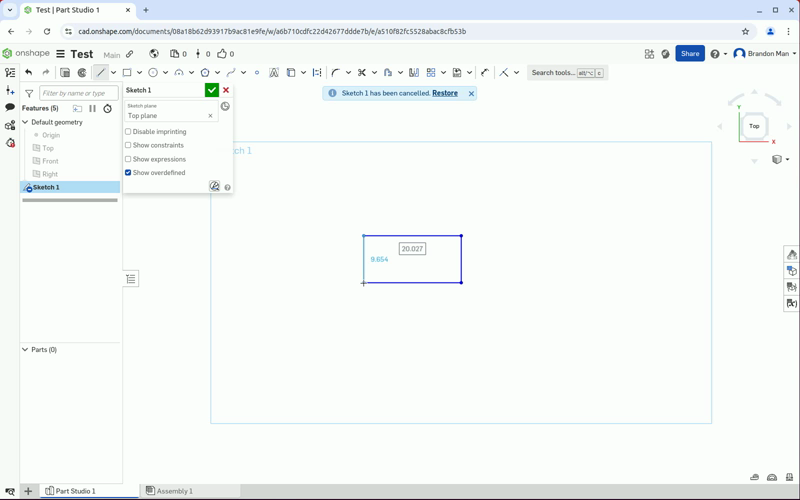
key(esc)
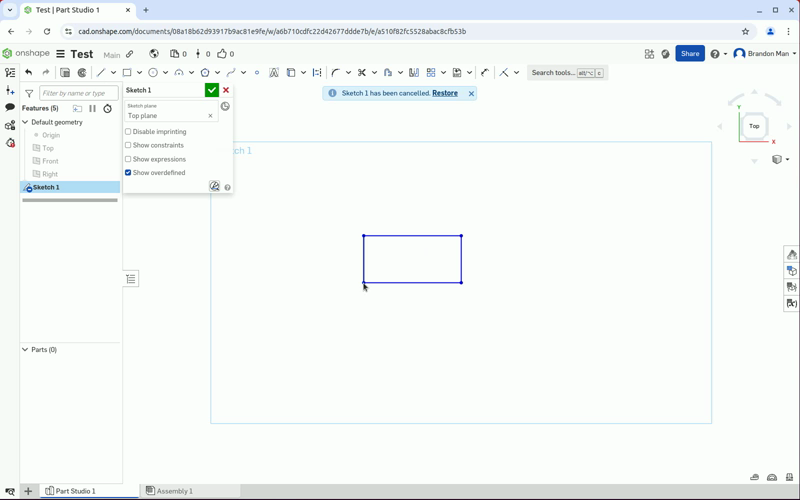
mouse_move(443, 257)
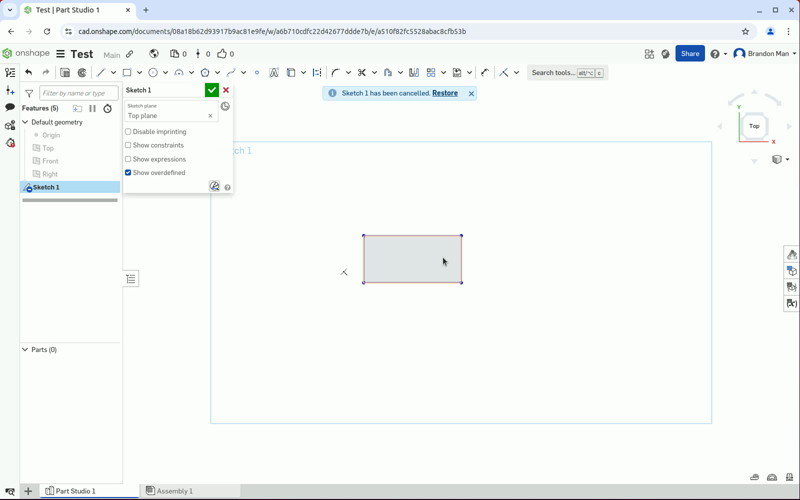
click(443, 257)
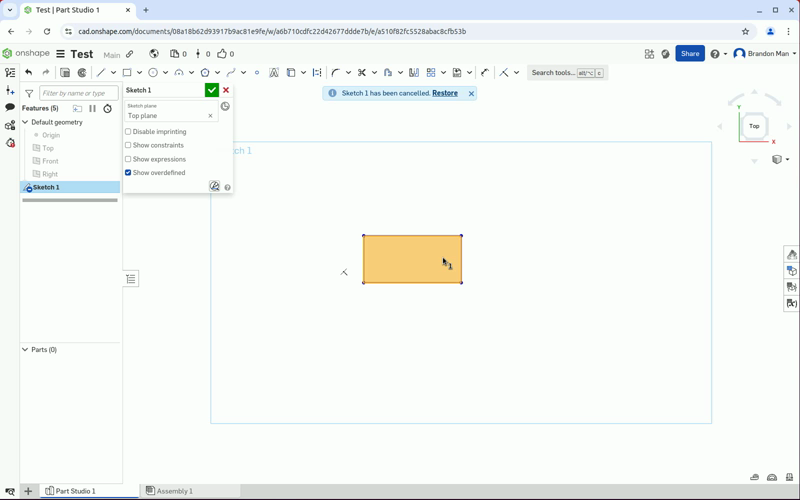
mouse_move(73, 352)
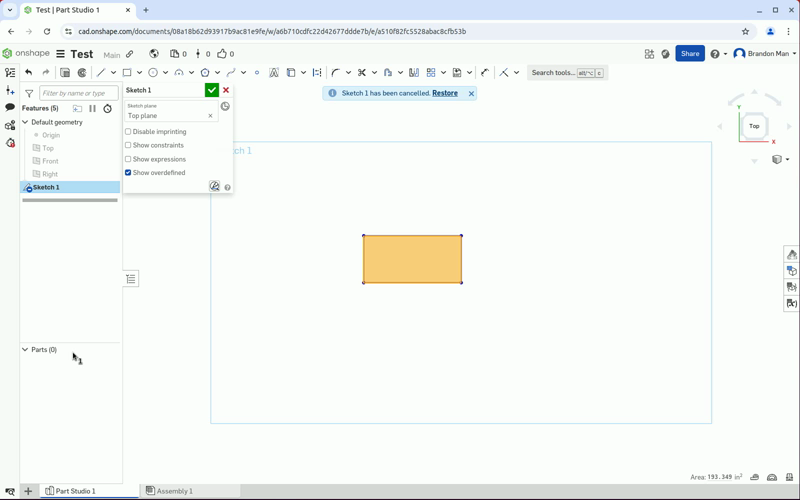
key(shift+y)
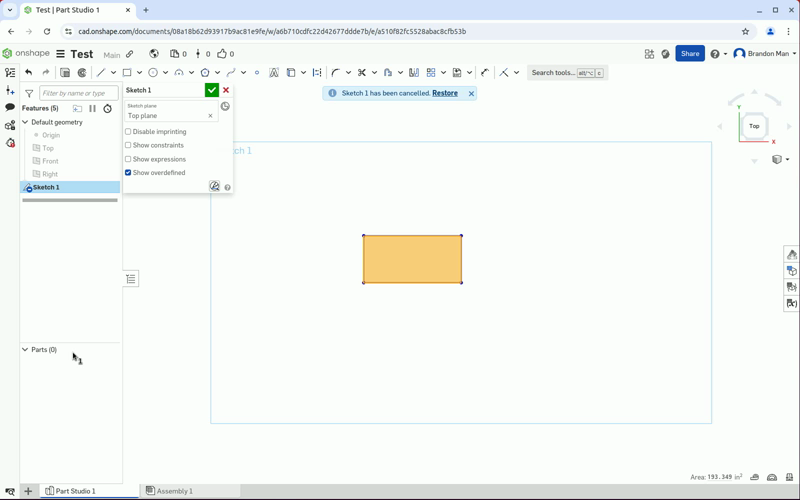
key(shift+e)
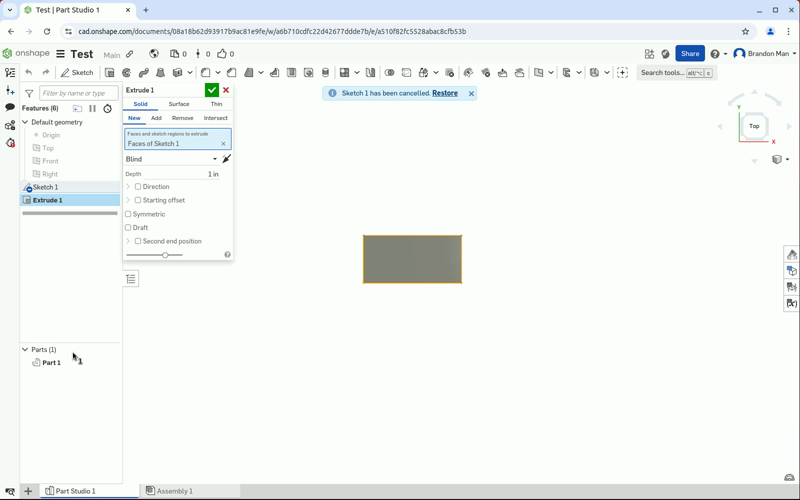
mouse_move(143, 106)
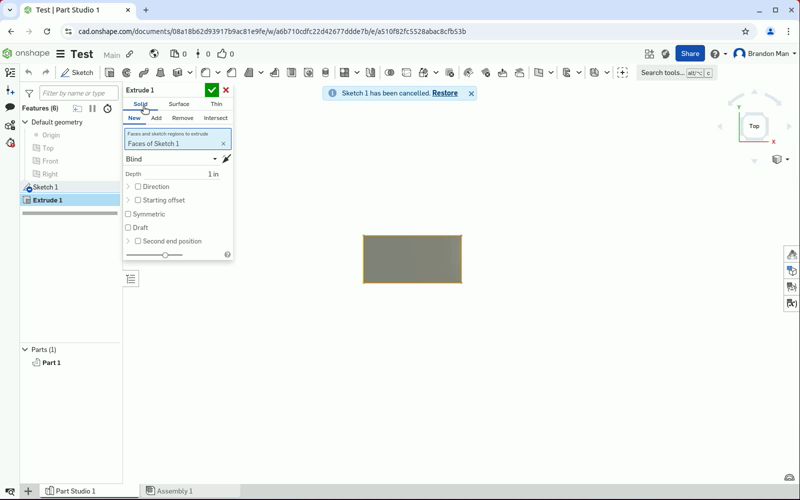
click(143, 106)
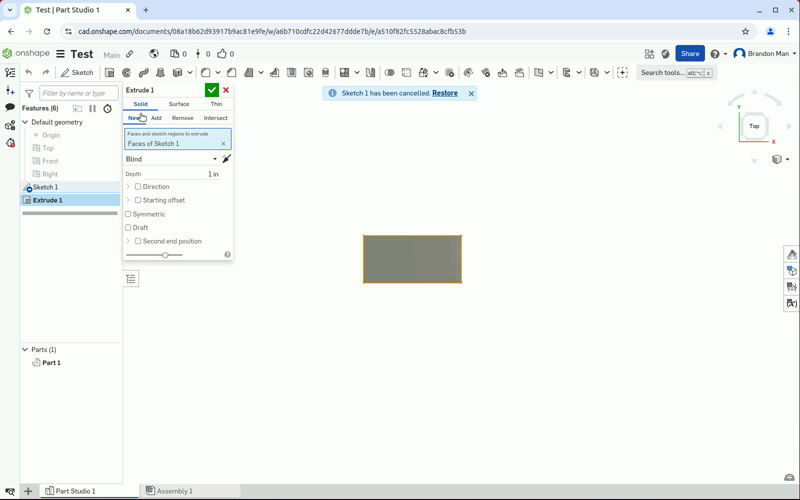
mouse_move(137, 120)
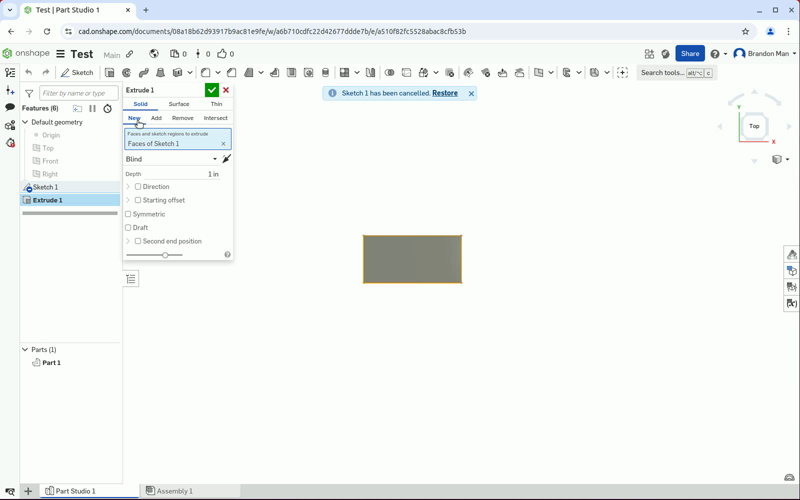
click(137, 120)
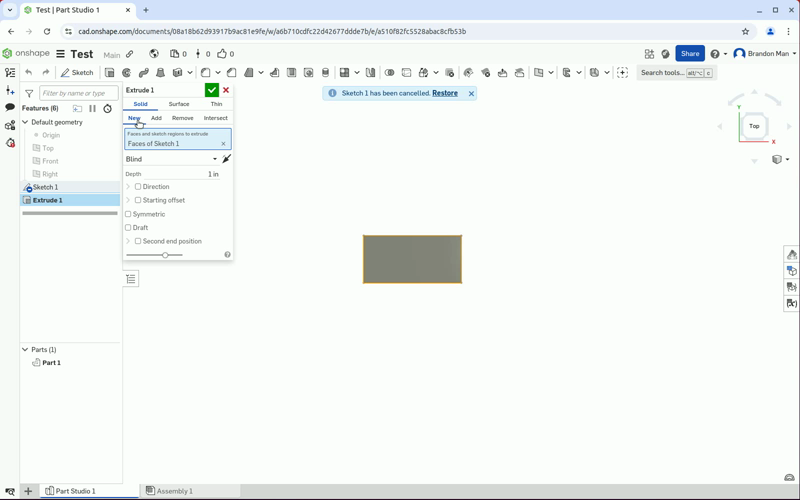
key(tab, 4)
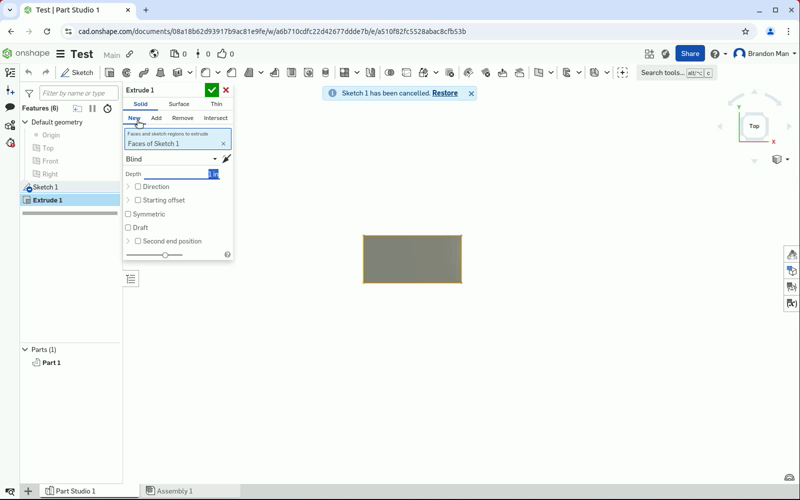
text(11.073)
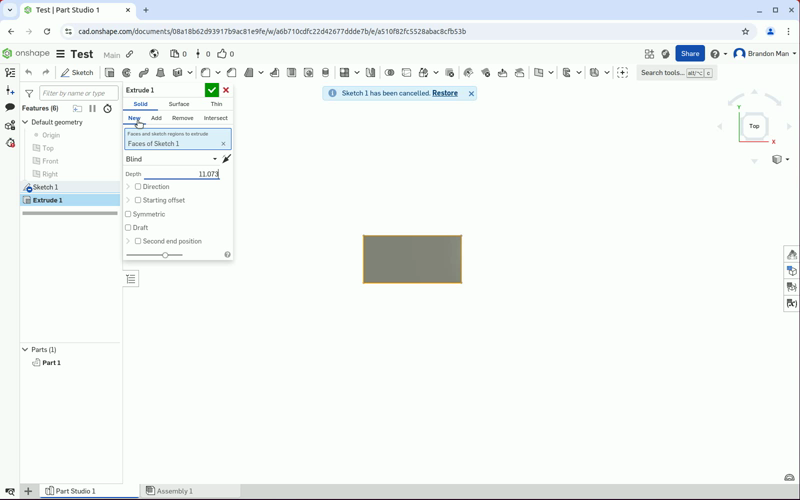
key(enter)
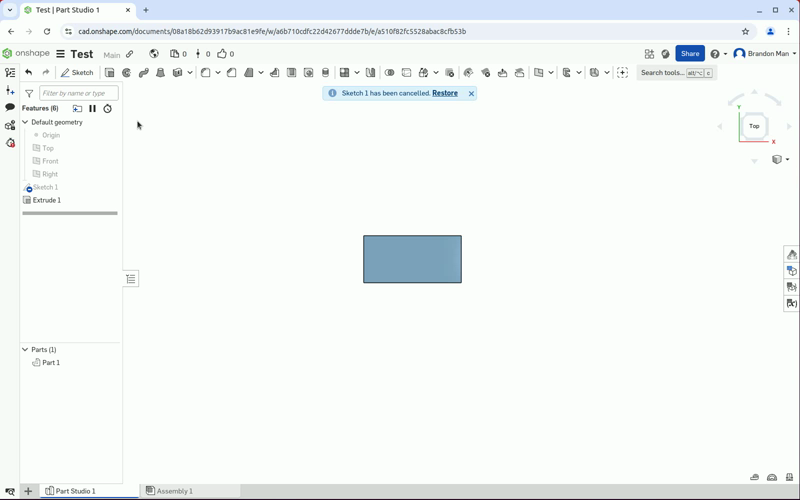
key(shift+h)
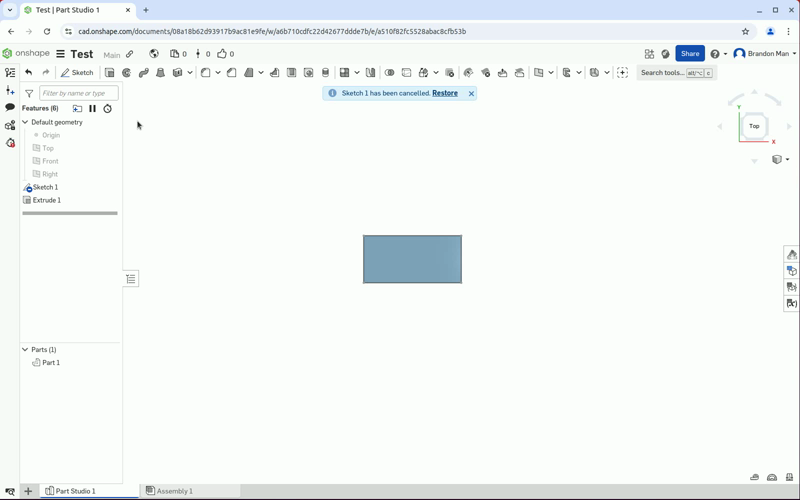
key(shift+h)
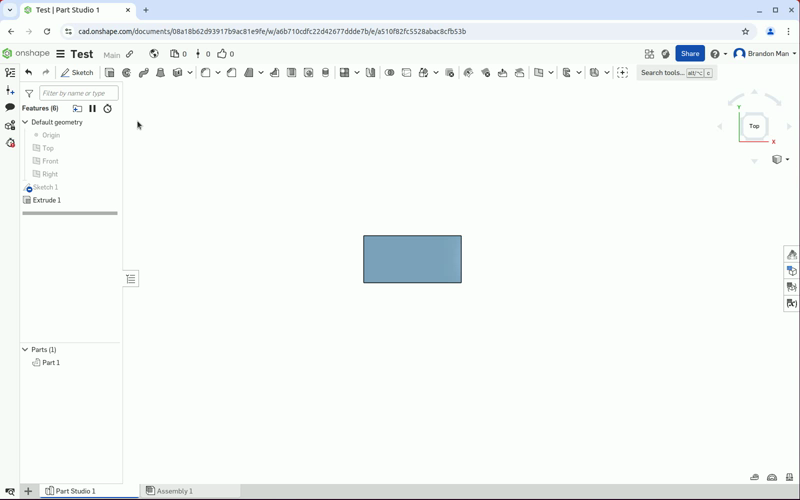
mouse_move(73, 189)
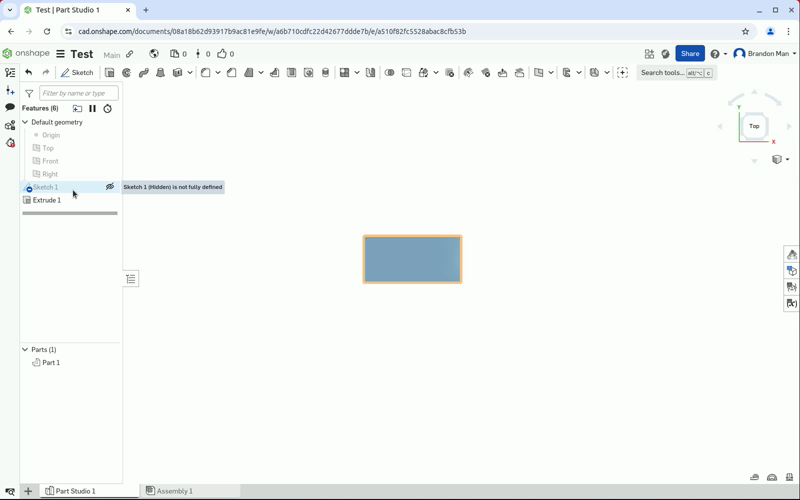
click(73, 189)
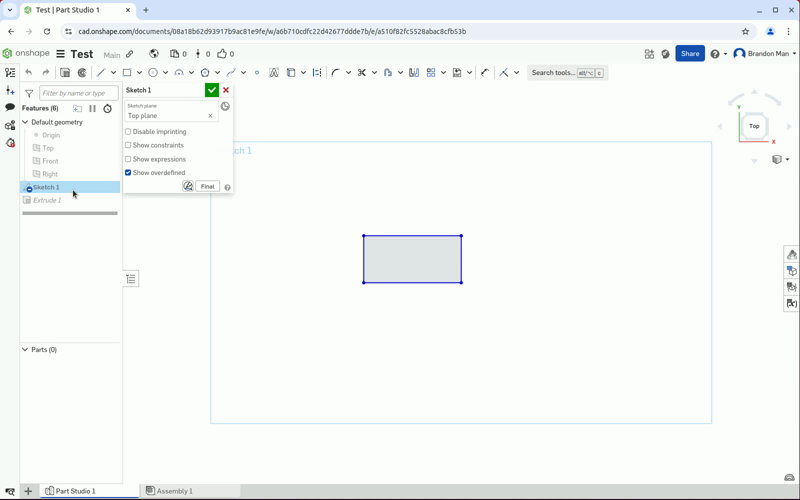
mouse_move(229, 92)
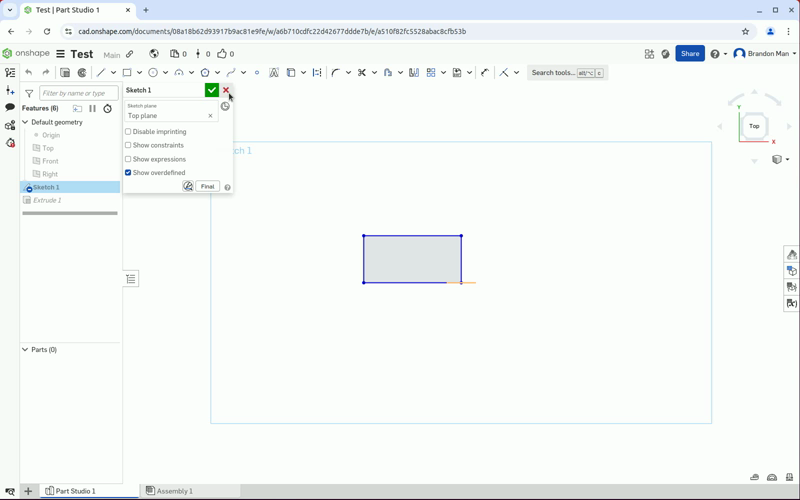
click(229, 92)
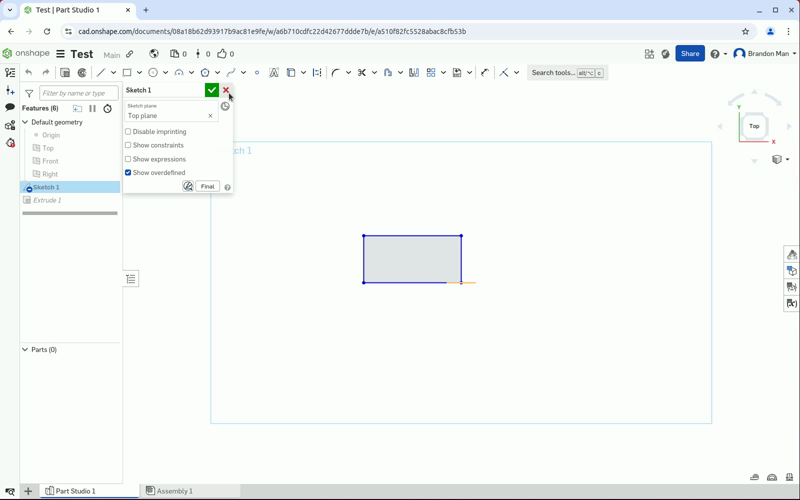
key(shift+s)
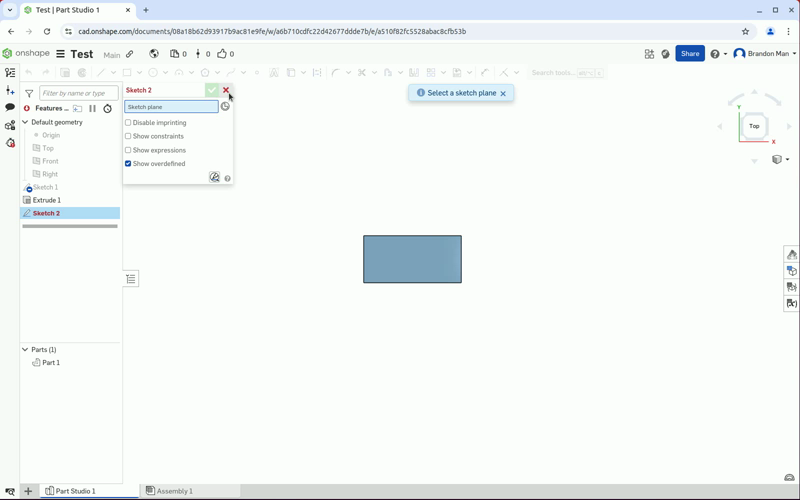
mouse_move(73, 150)
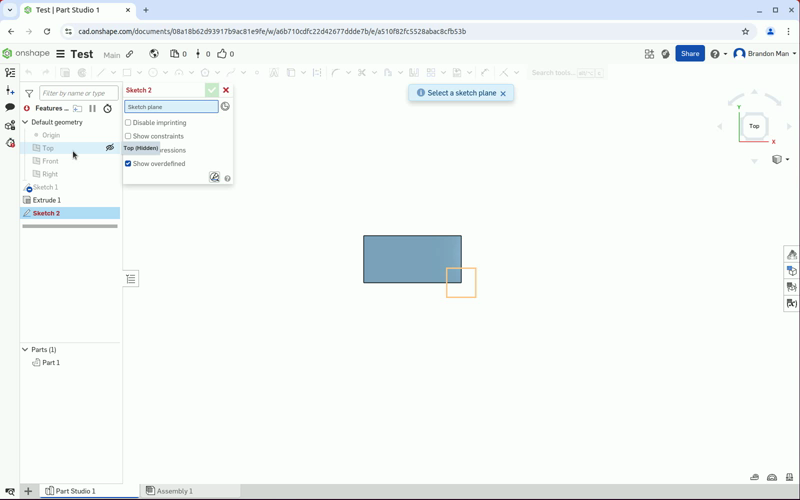
click(73, 150)
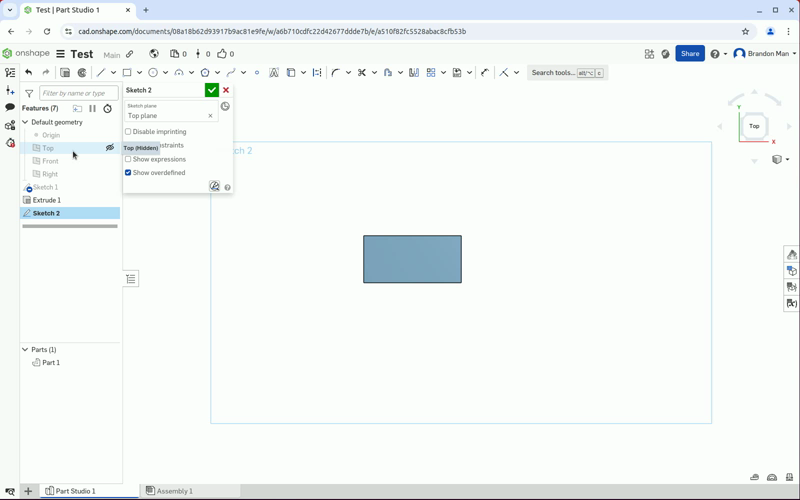
mouse_move(73, 352)
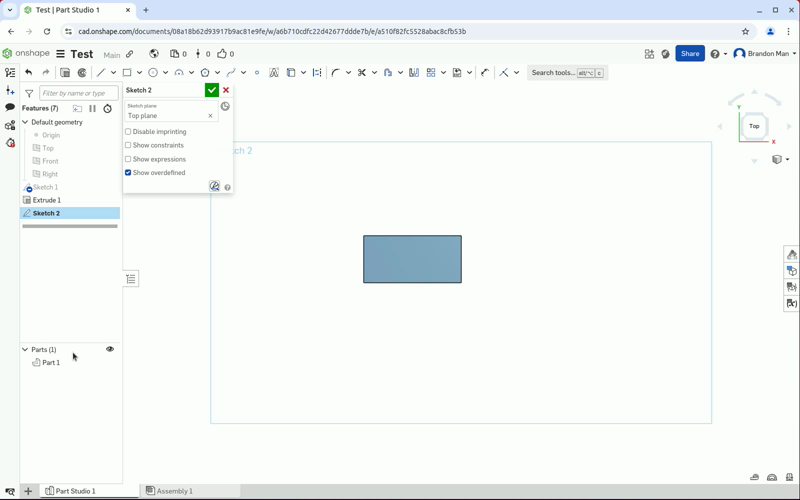
key(y)
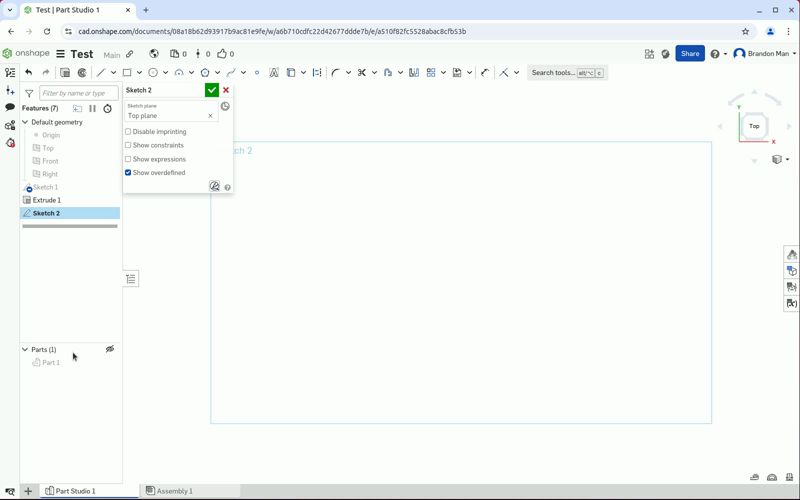
key(l)
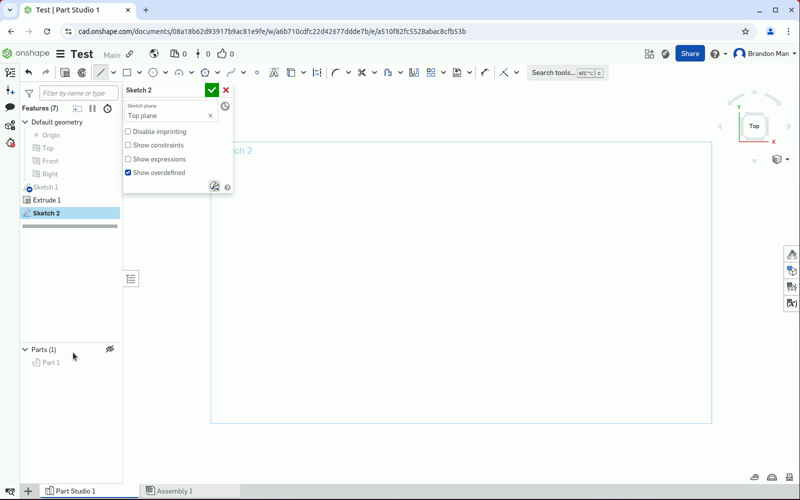
key_down(shift)
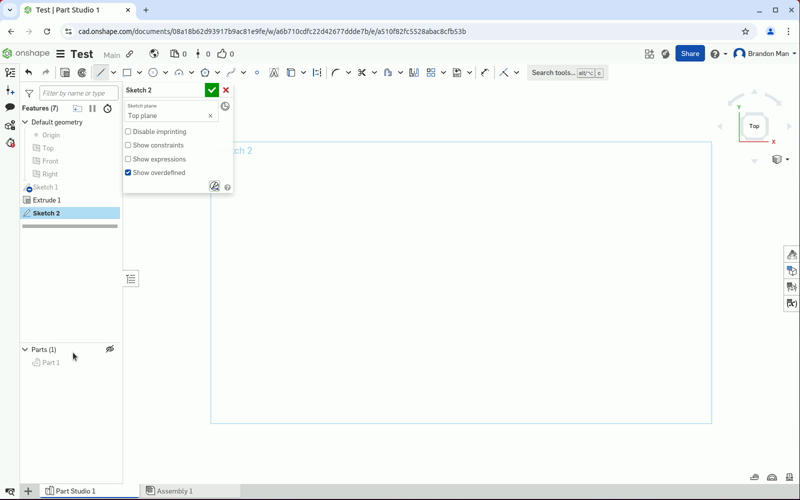
mouse_move(413, 395)
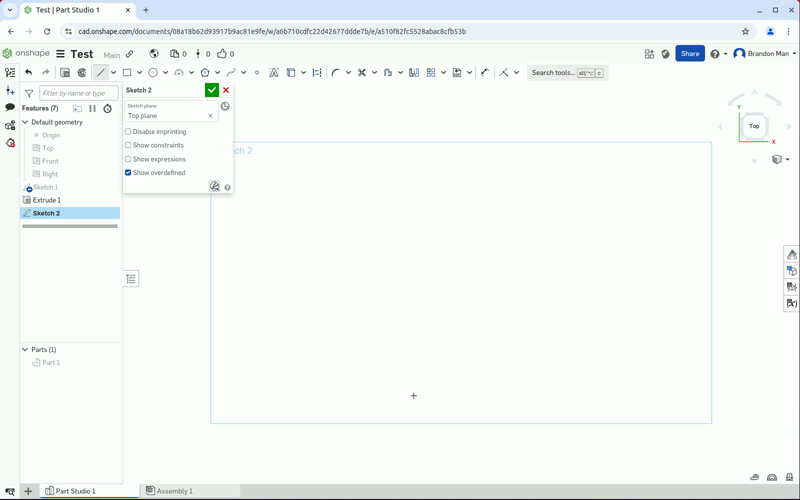
click(413, 395)
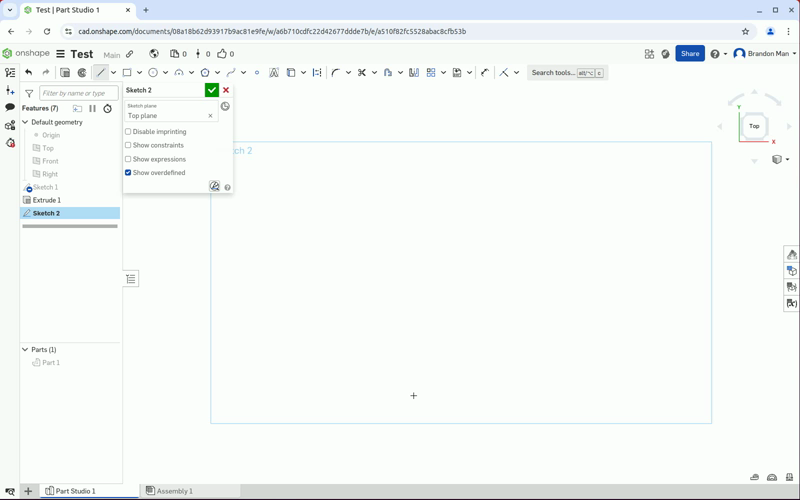
key_up(shift)
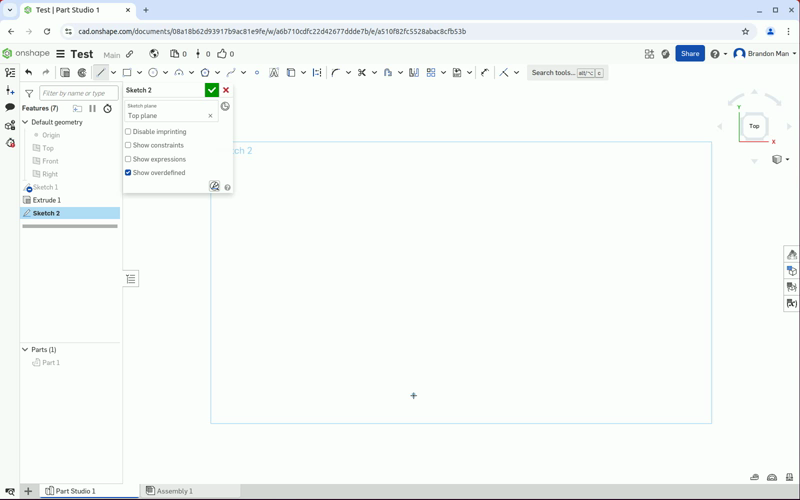
key_down(shift)
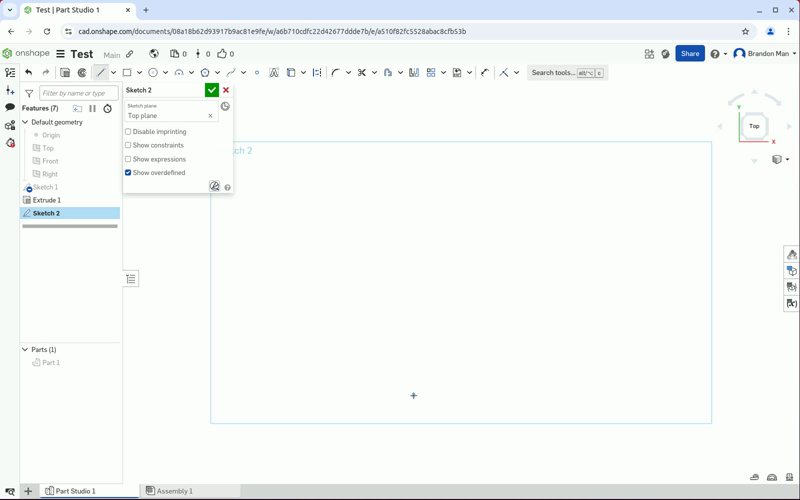
mouse_move(444, 395)
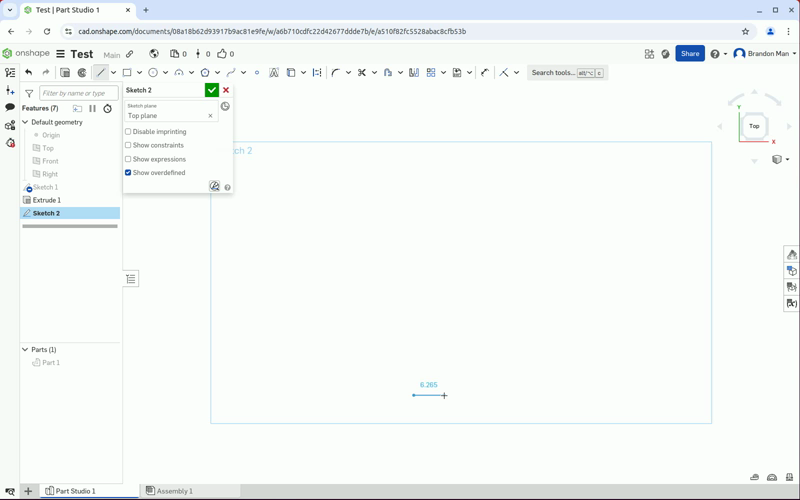
mouse_move(460, 395)
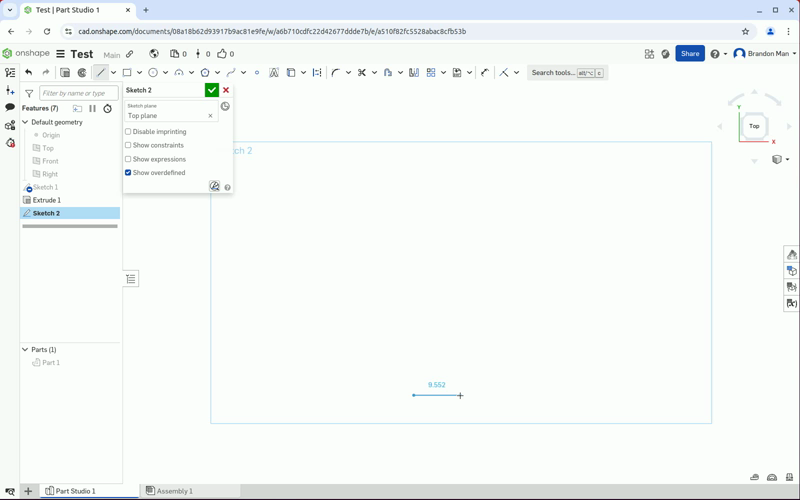
click(460, 395)
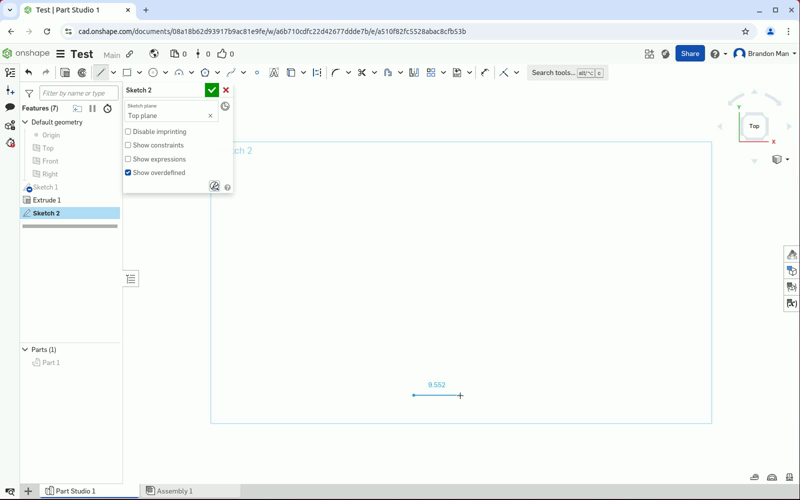
key_up(shift)
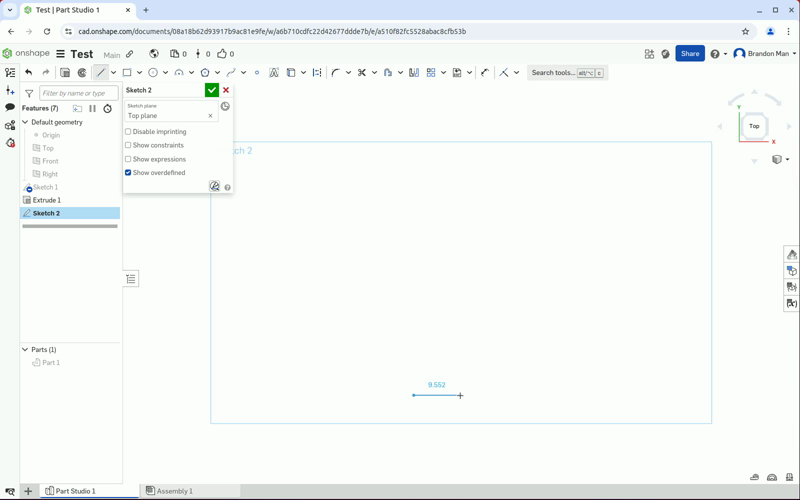
key_down(shift)
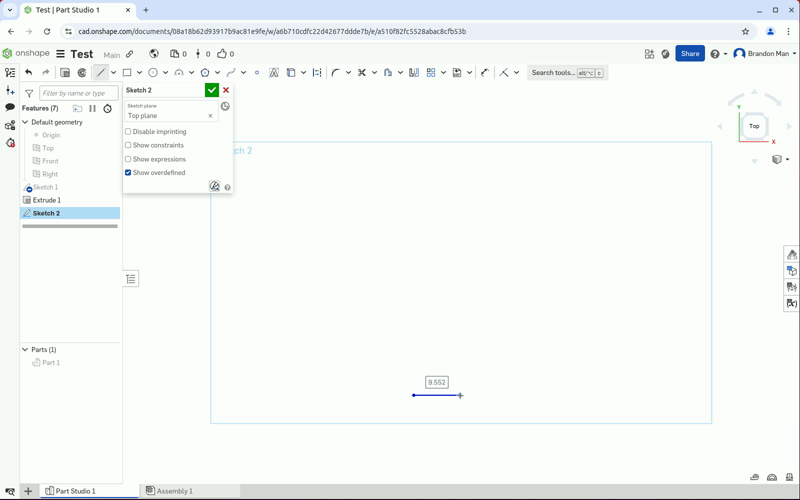
mouse_move(460, 282)
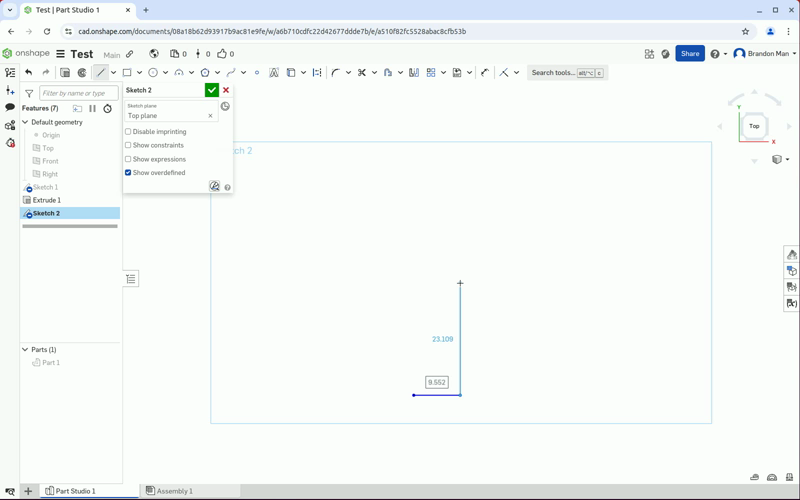
click(460, 282)
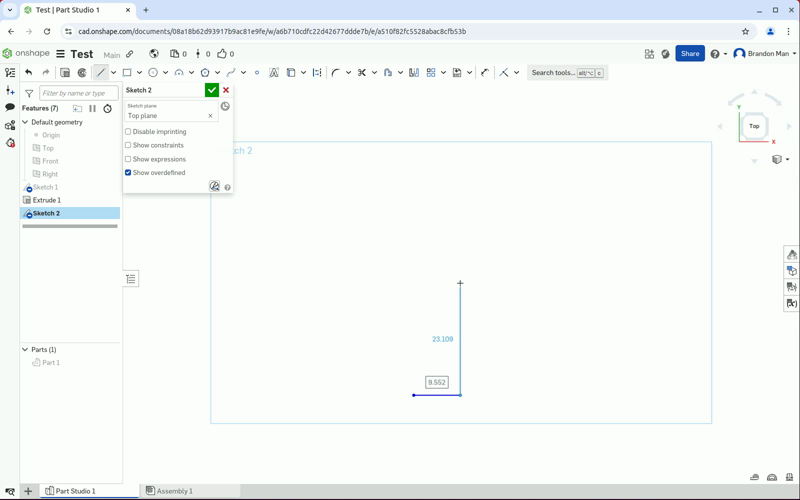
key_up(shift)
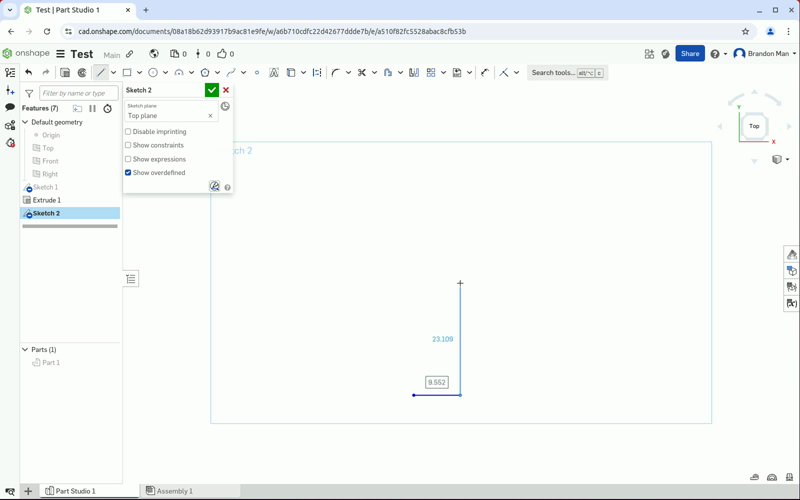
key_down(shift)
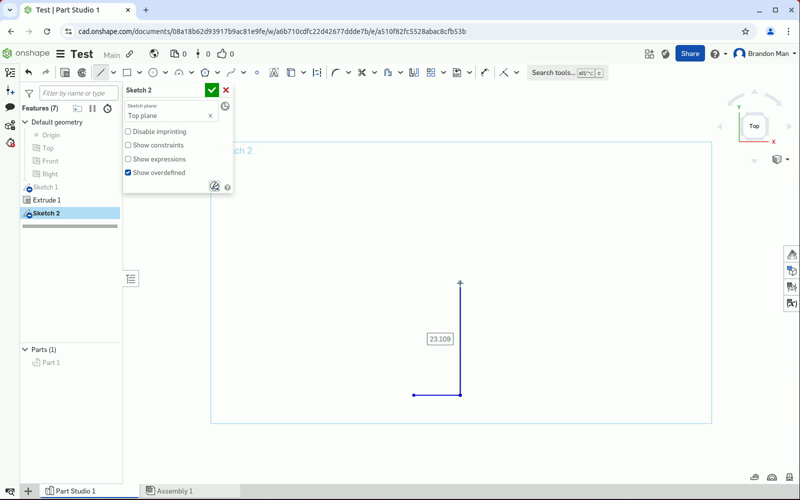
mouse_move(490, 282)
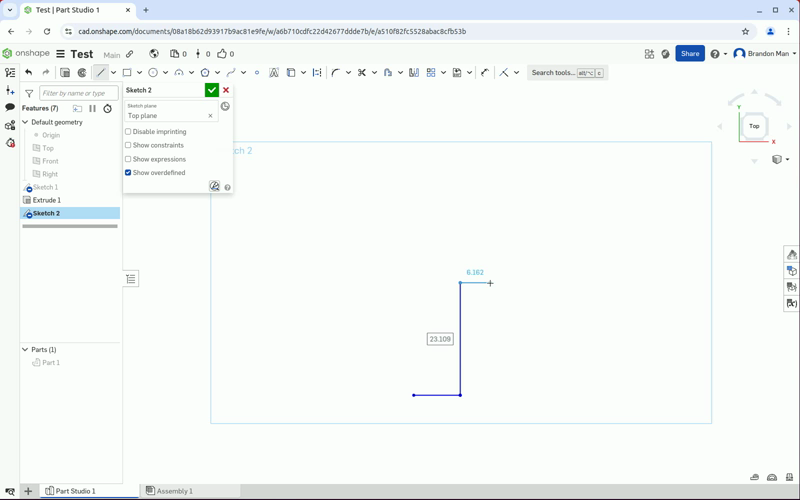
mouse_move(413, 282)
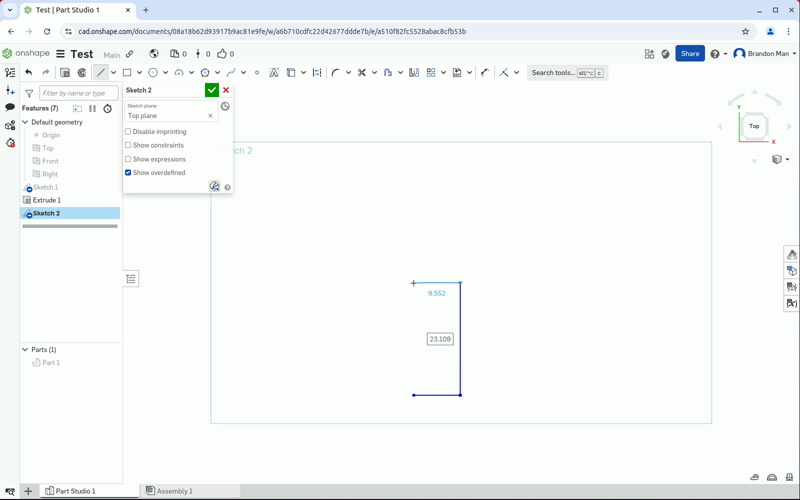
click(413, 282)
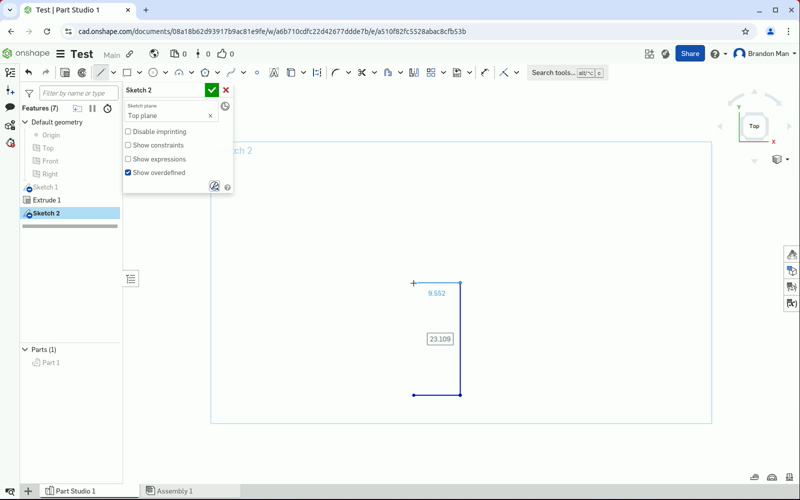
key_up(shift)
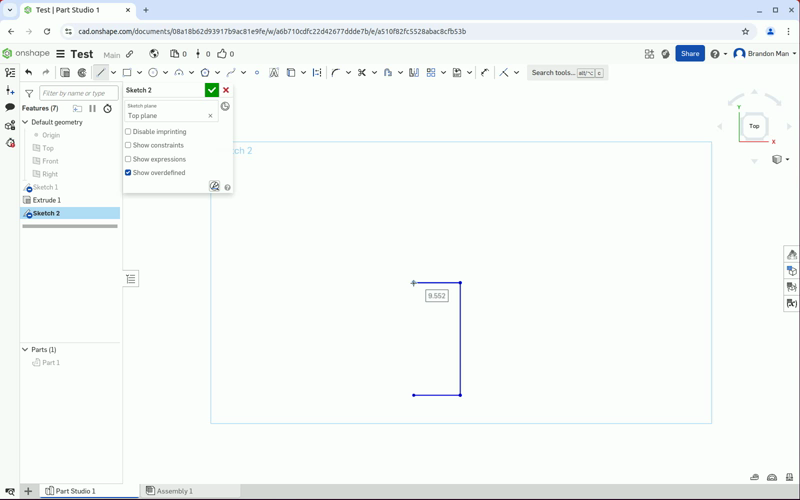
key_down(shift)
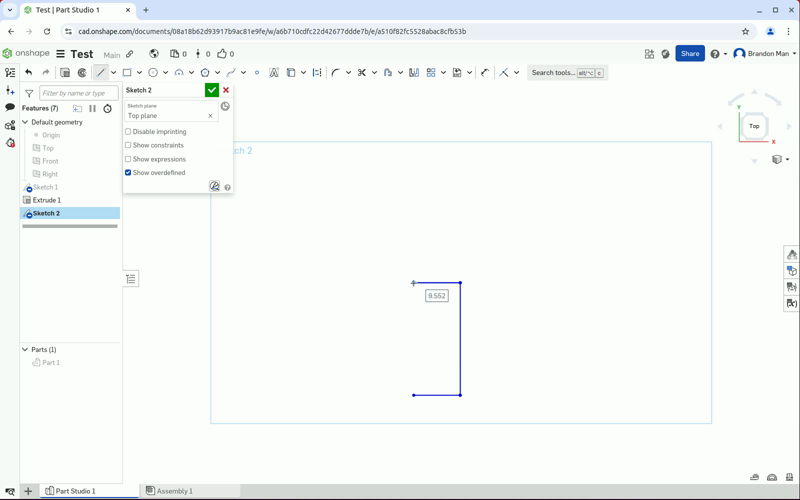
mouse_move(413, 395)
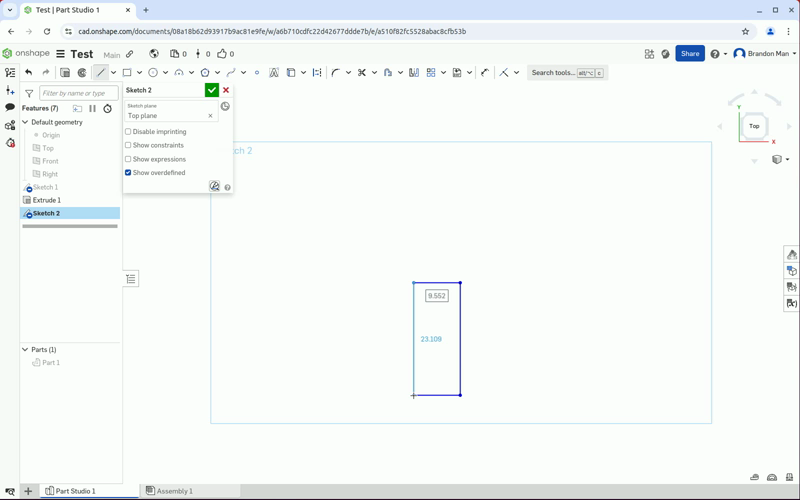
key_up(shift)
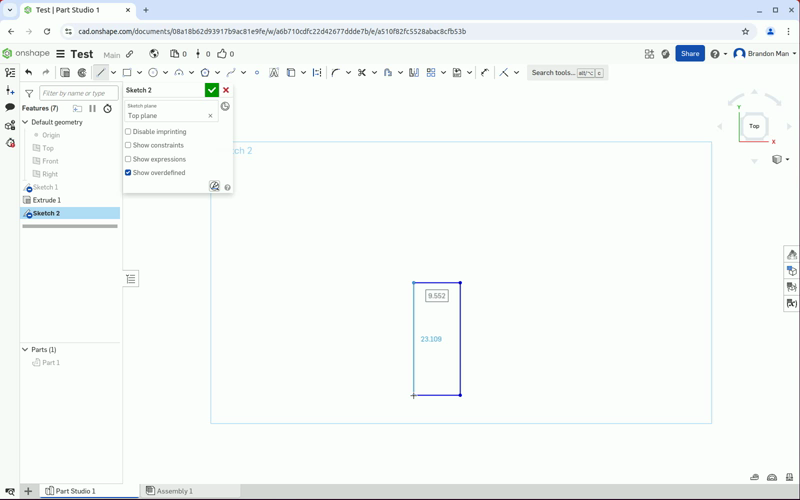
click(413, 395)
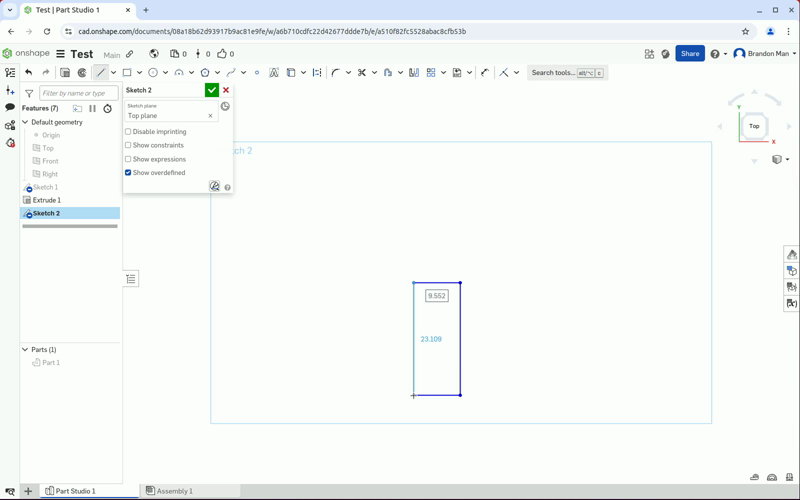
key(esc)
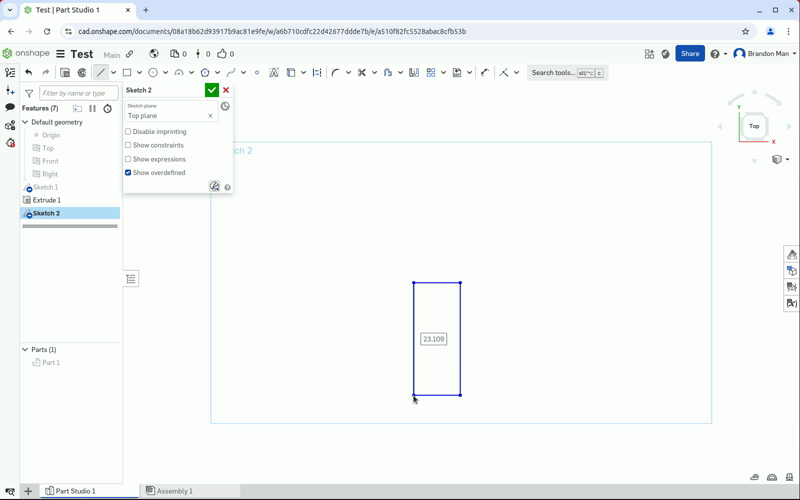
mouse_move(437, 358)
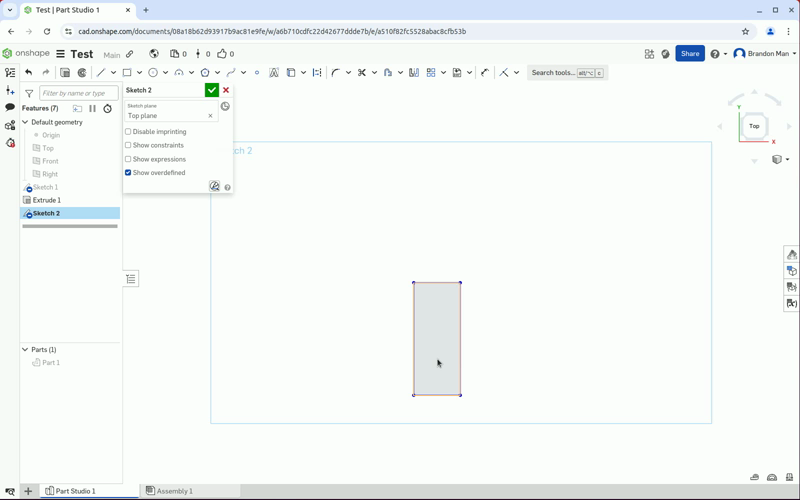
click(437, 358)
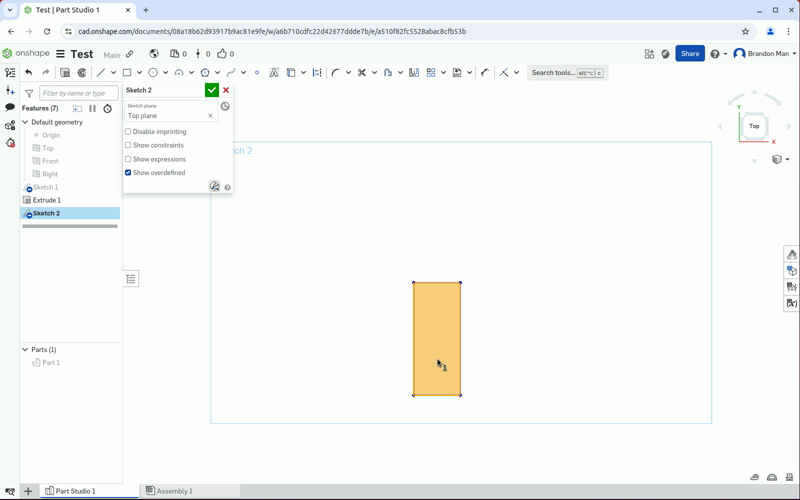
mouse_move(73, 352)
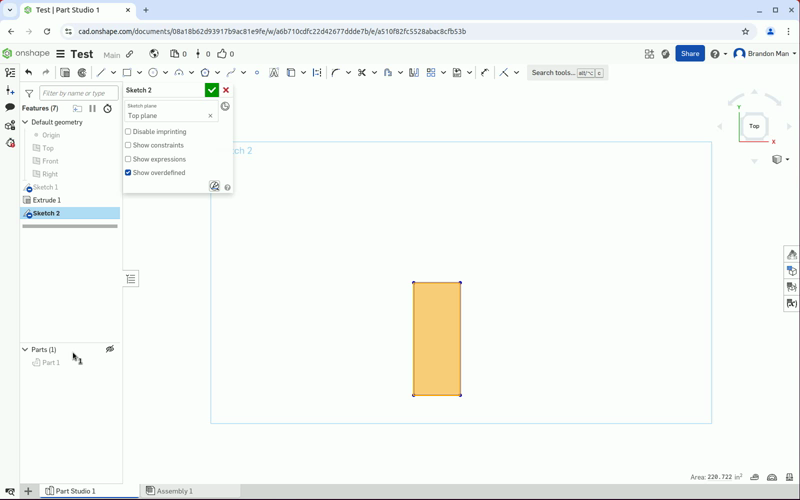
key(shift+y)
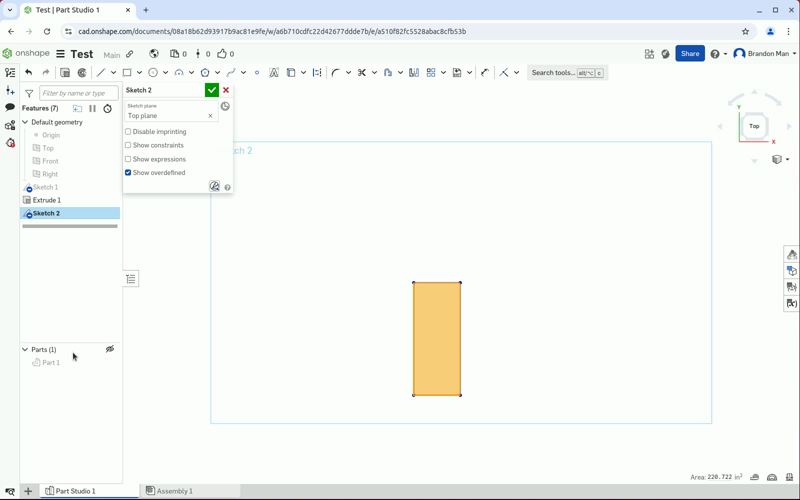
key(shift+e)
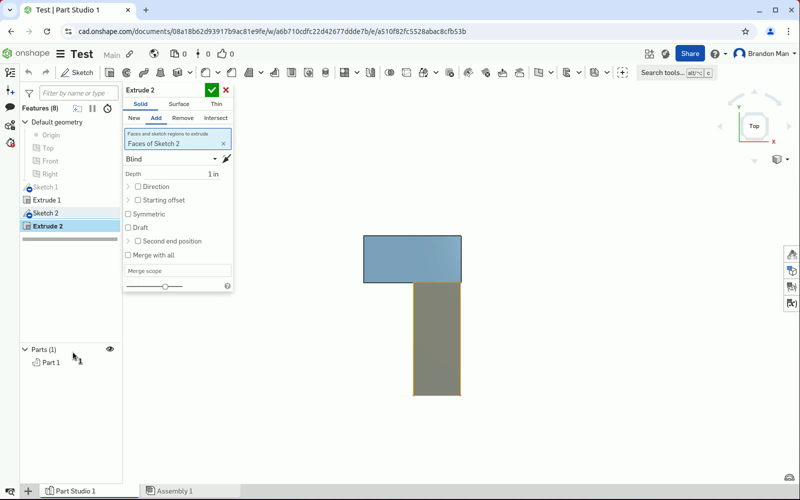
mouse_move(143, 106)
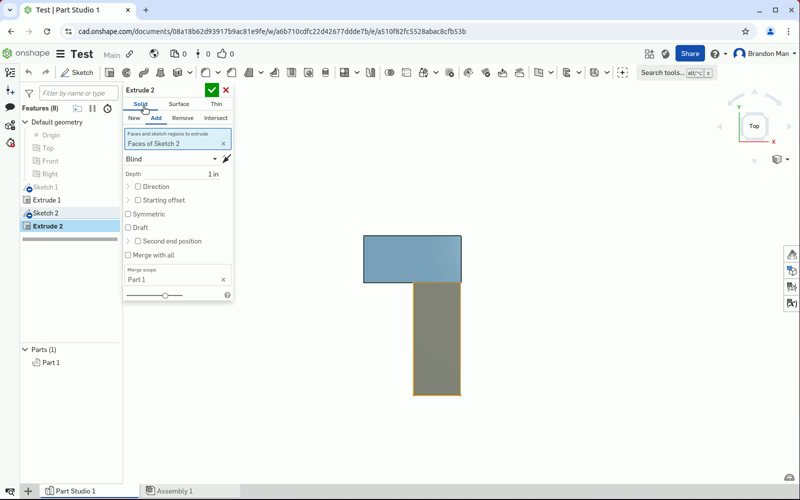
click(143, 106)
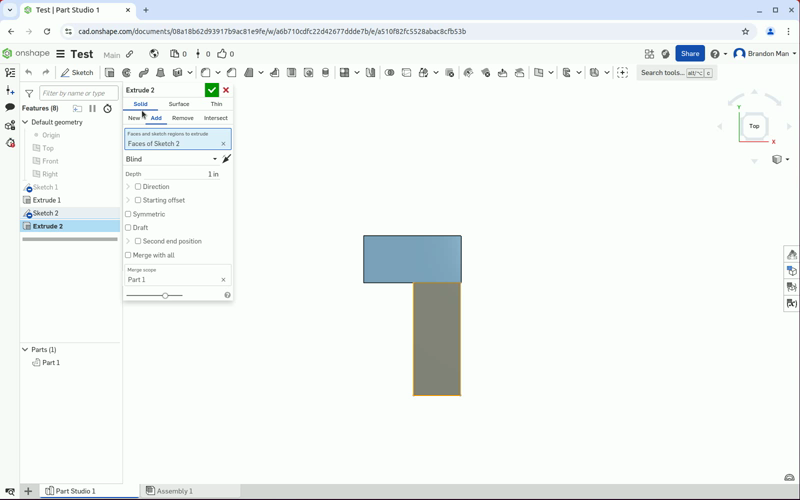
mouse_move(137, 120)
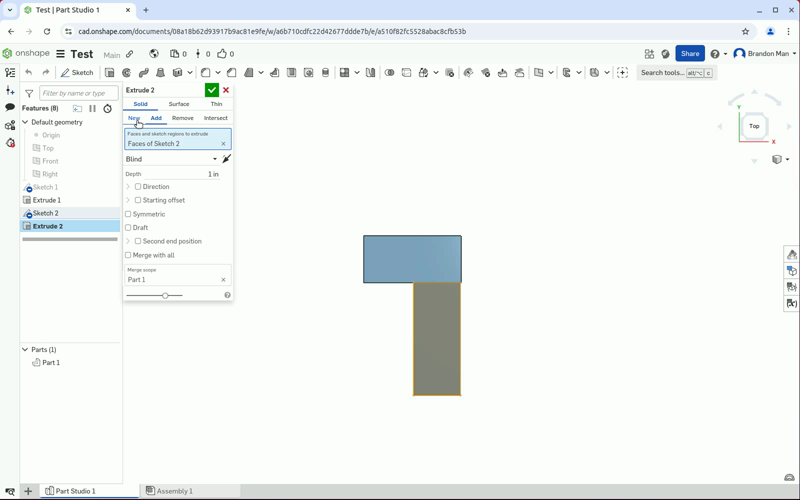
click(137, 120)
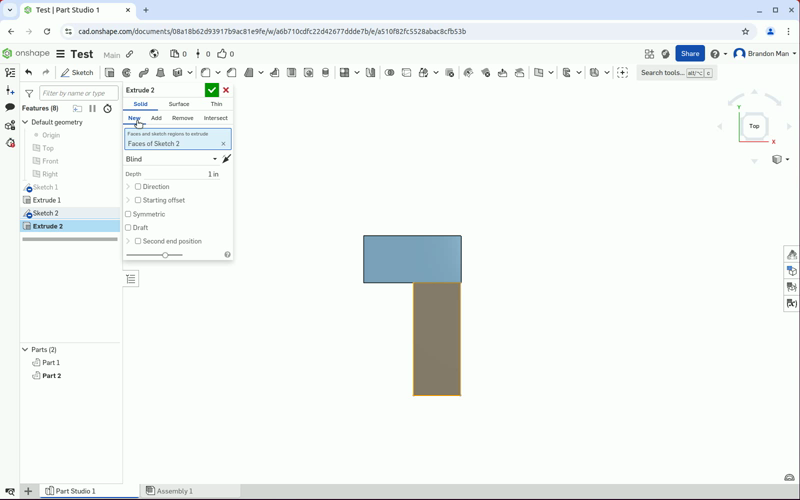
key(tab, 4)
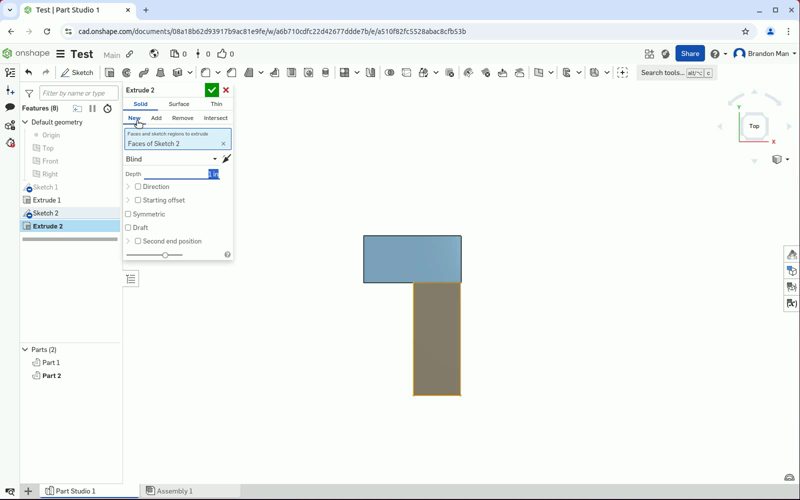
text(11.073)
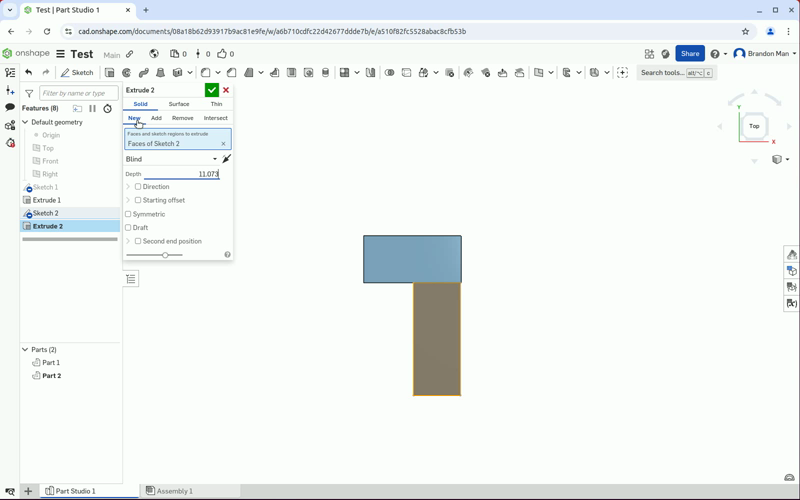
key(enter)
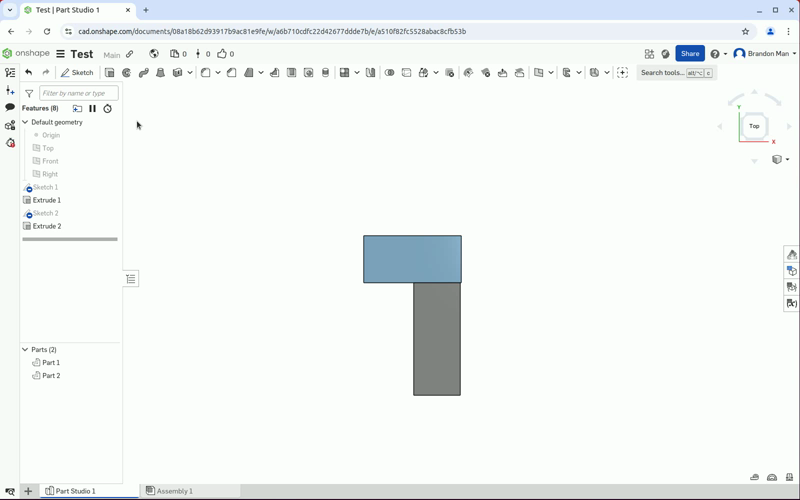
key(shift+h)
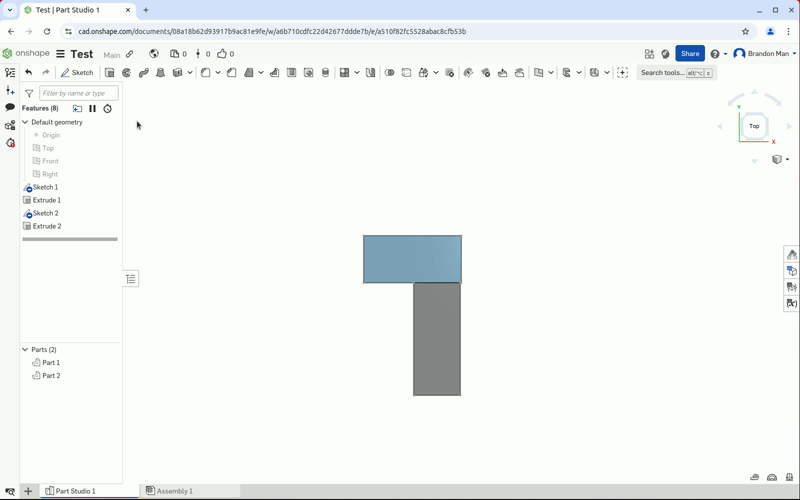
key(shift+h)
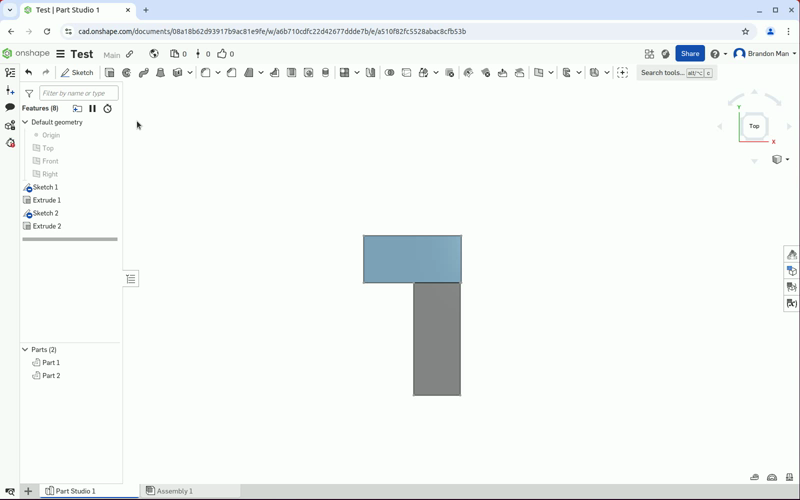
key(shift+7)
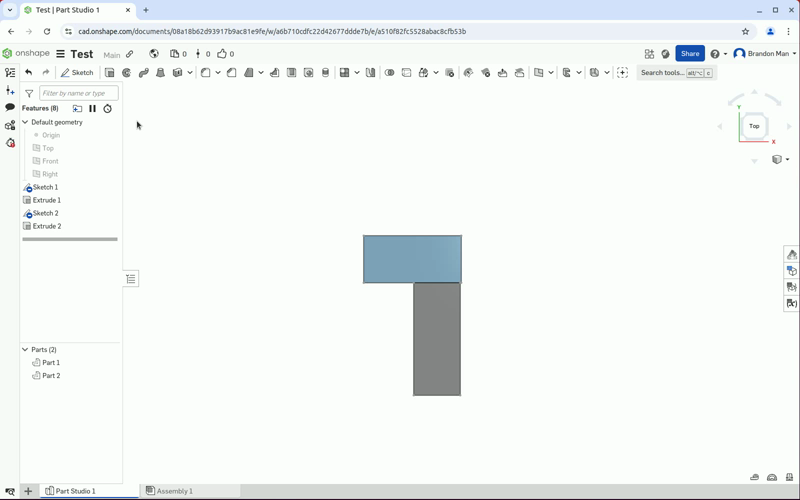
key(up, 3)
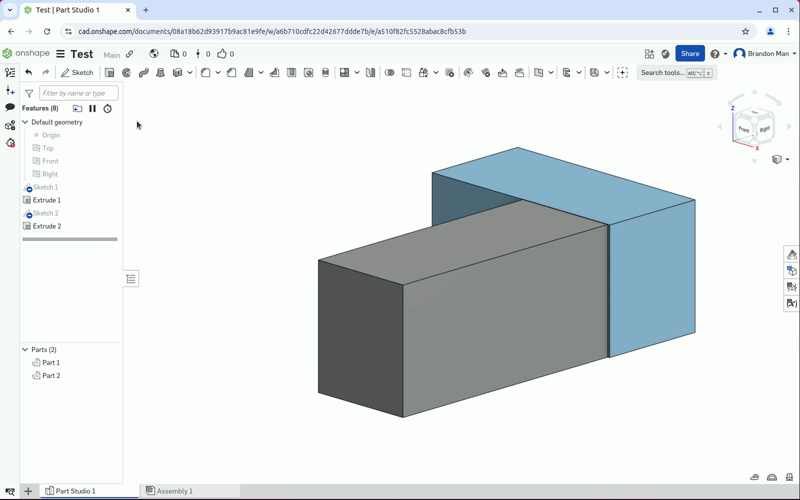
key(left, 3)
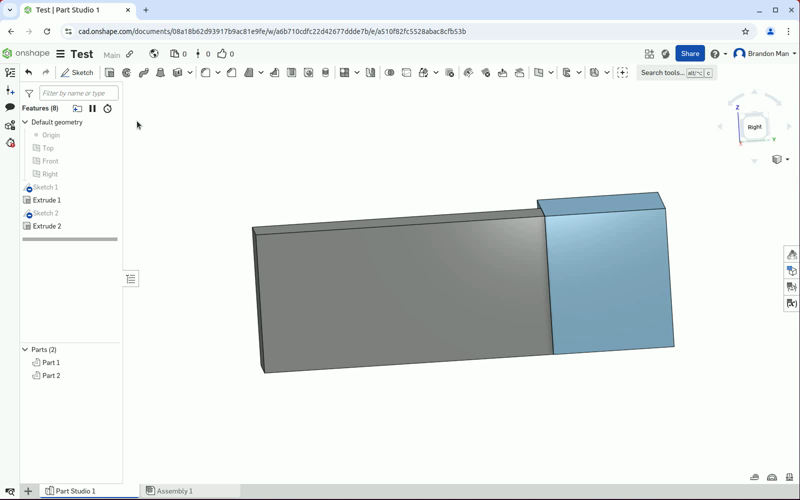
key(right, 3)
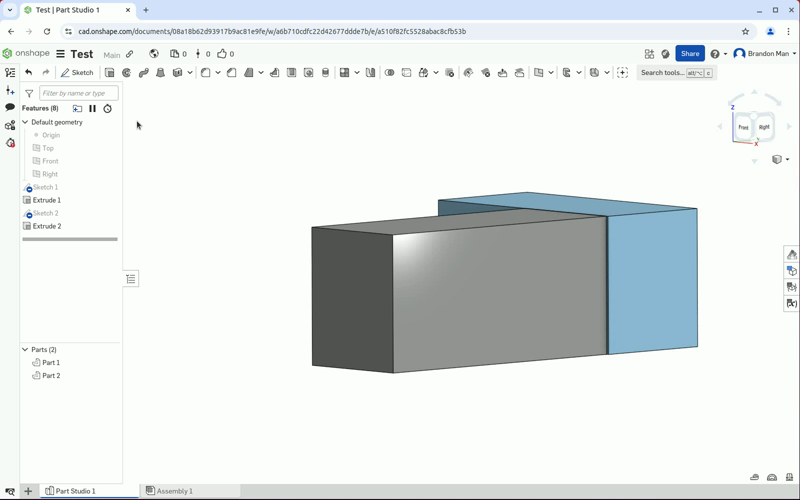
key(down, 3)
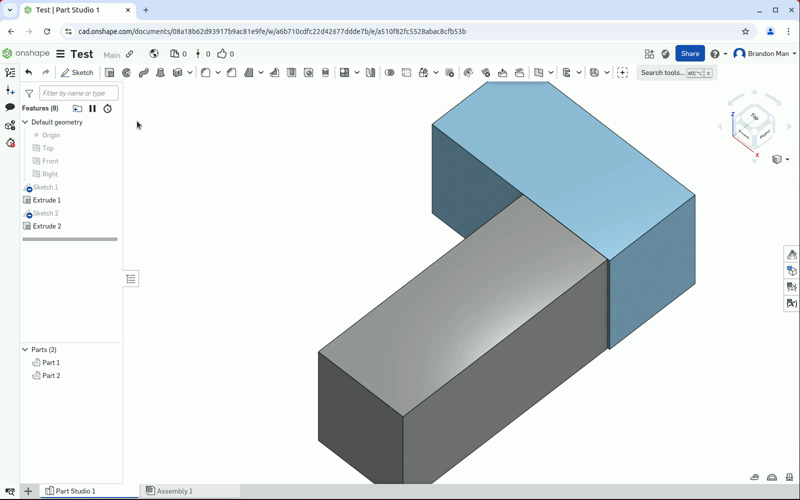
mouse_move(73, 189)
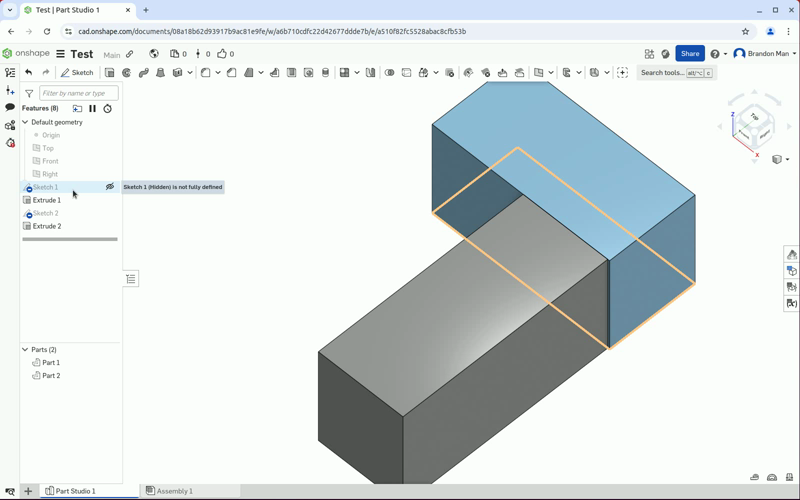
click(73, 189)